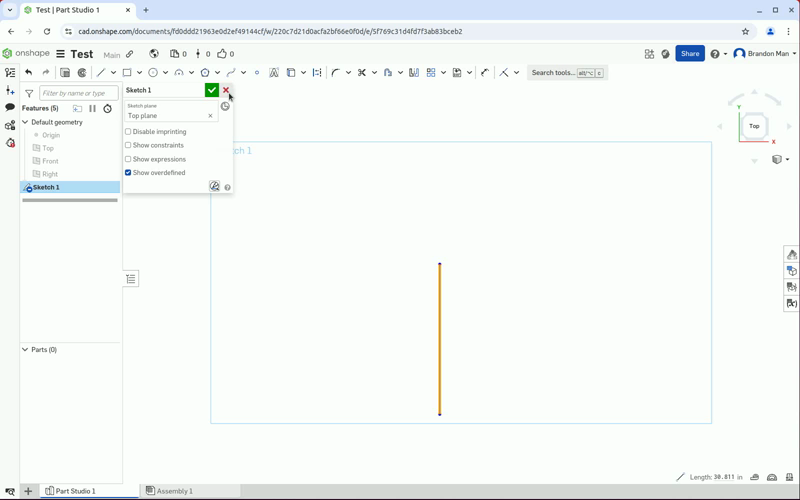
key(shift+h)
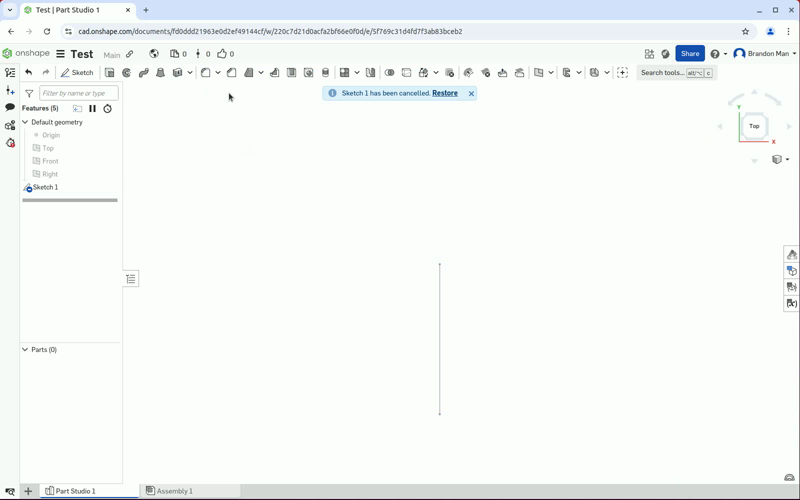
key(shift+s)
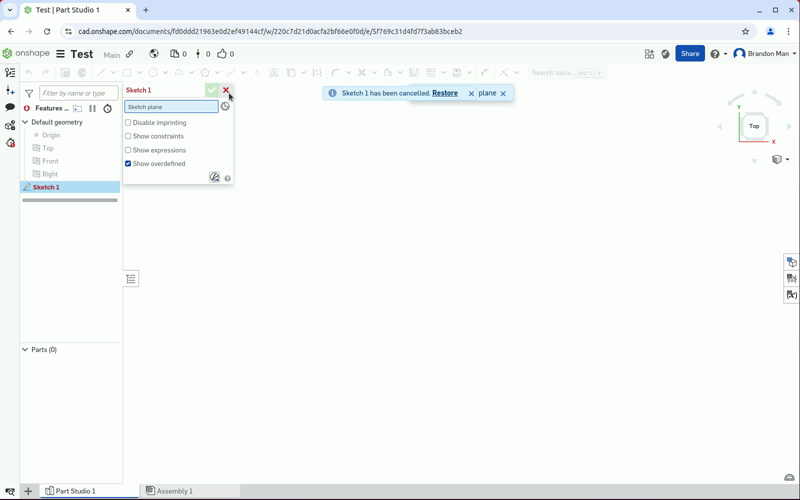
mouse_move(73, 150)
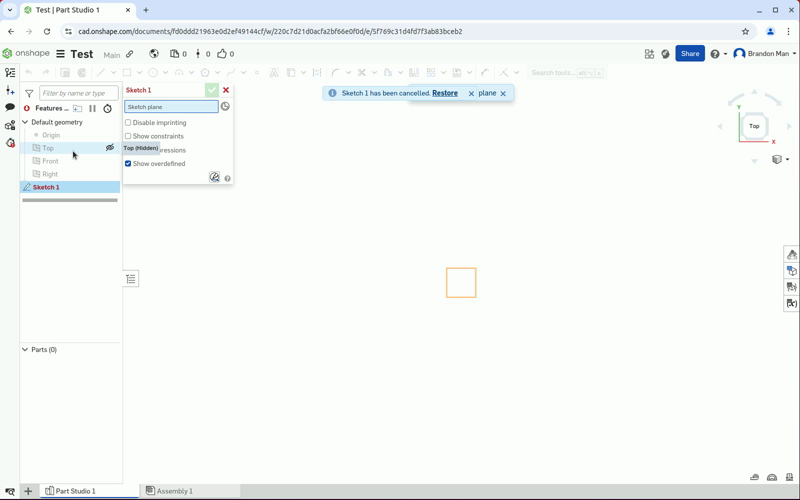
click(73, 150)
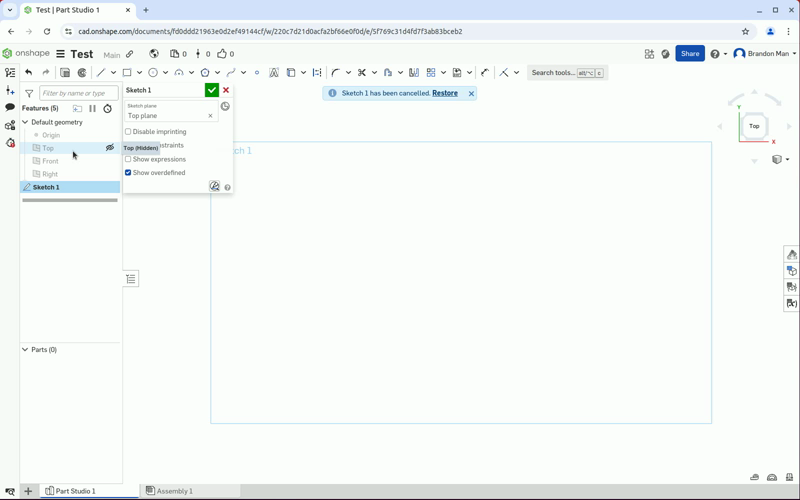
mouse_move(73, 352)
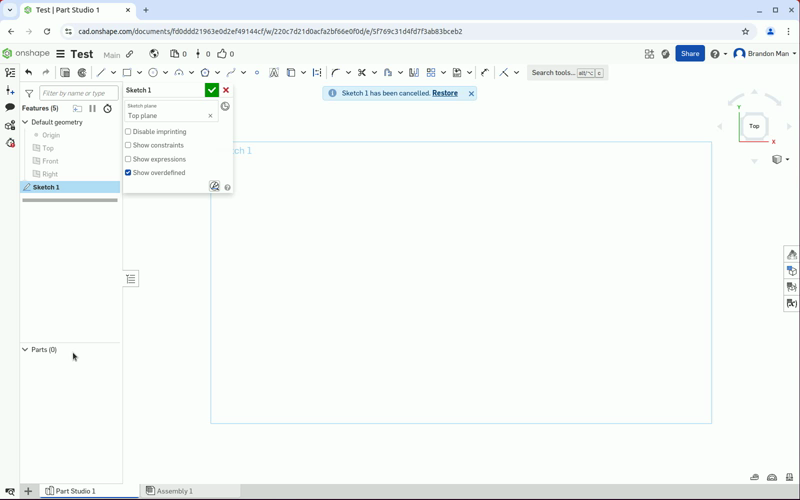
key(y)
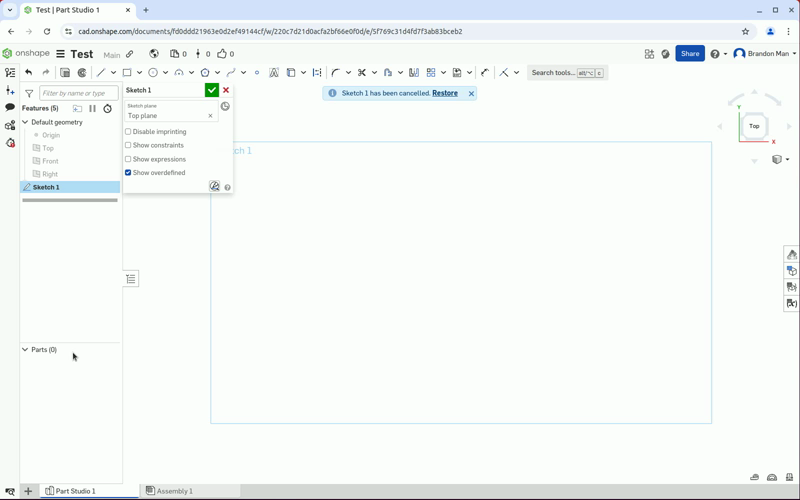
key(c)
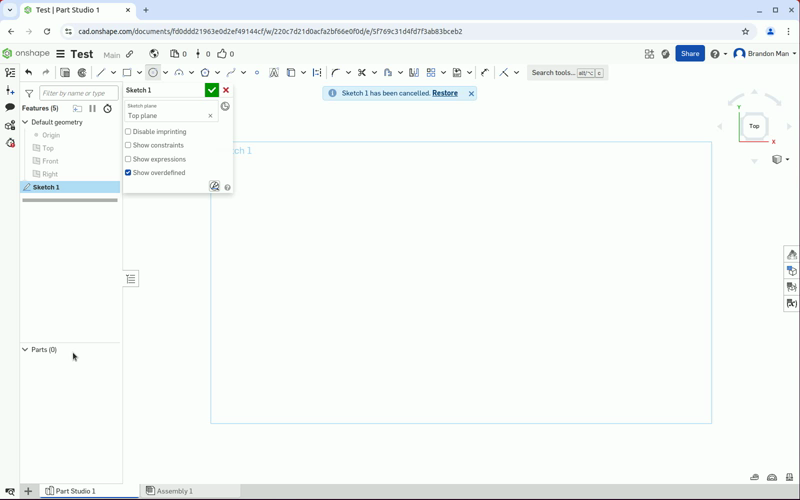
key_down(shift)
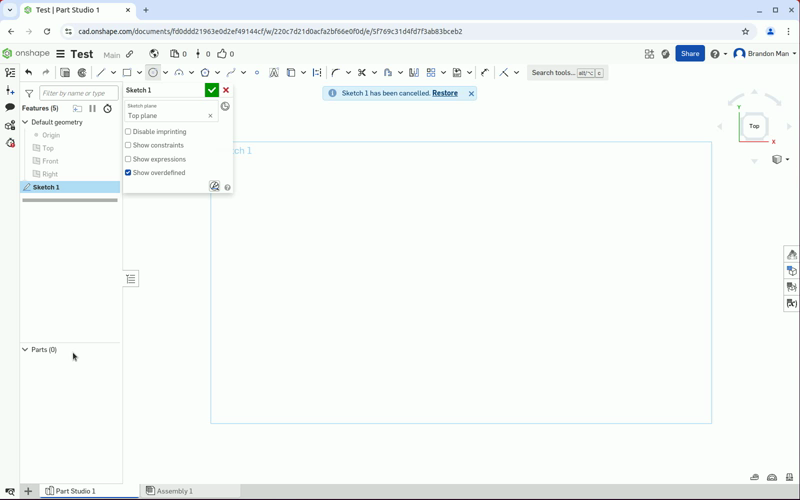
mouse_move(461, 282)
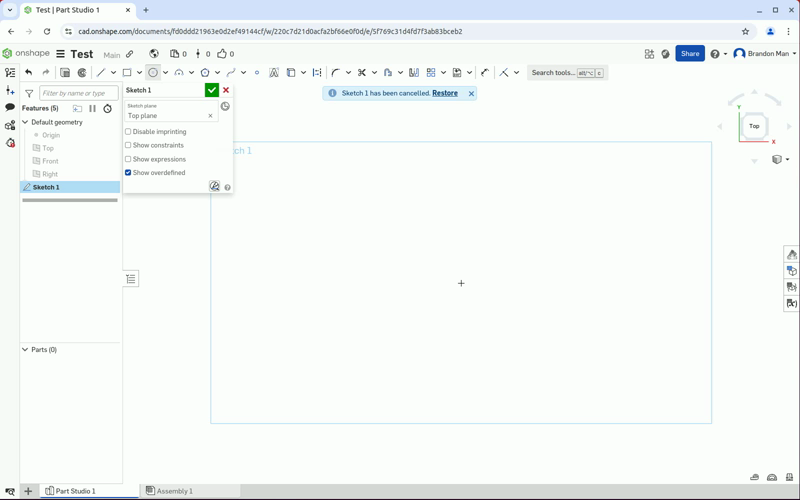
click(461, 282)
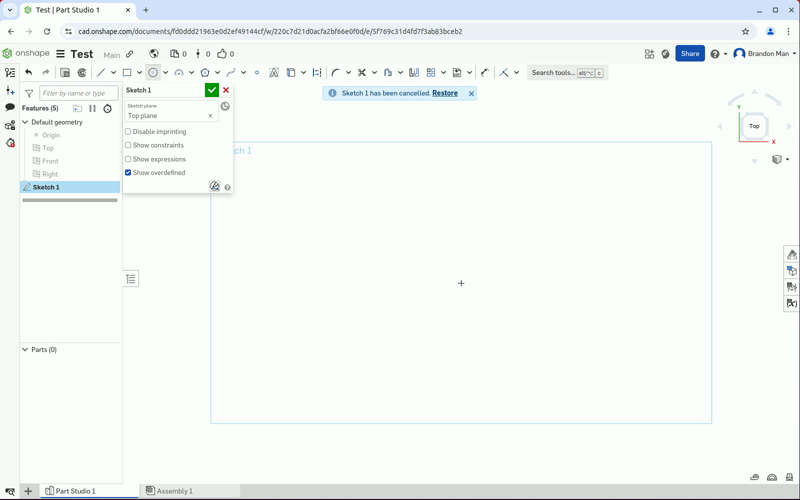
key_up(shift)
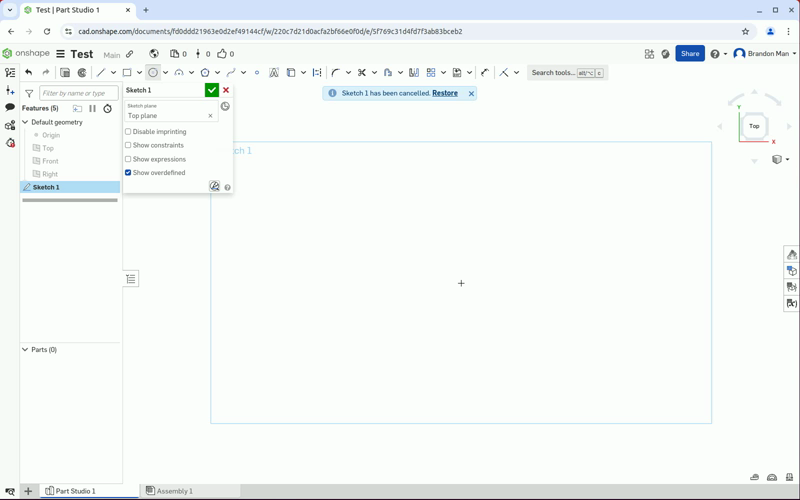
mouse_move(493, 282)
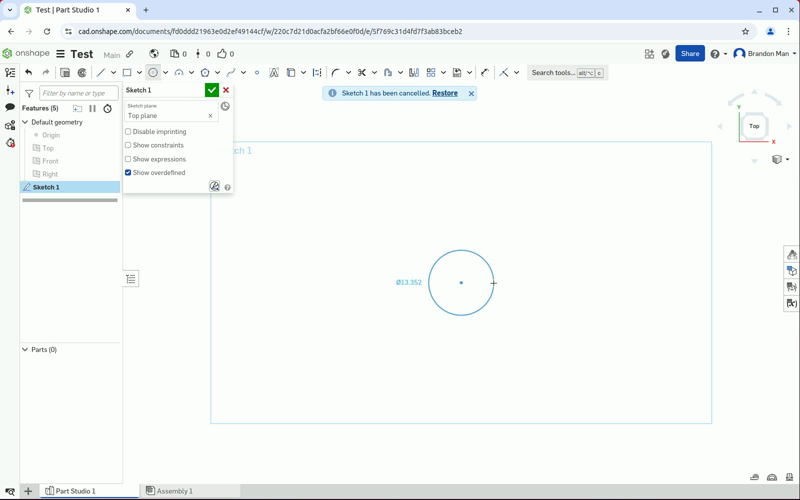
click(493, 282)
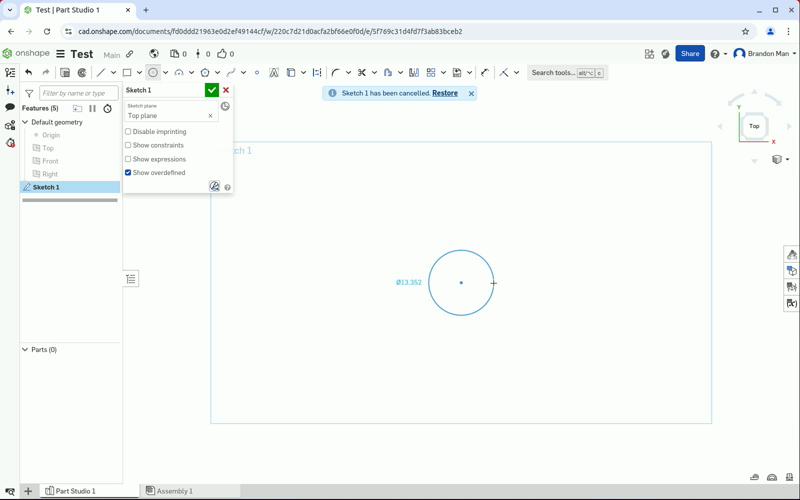
key(esc)
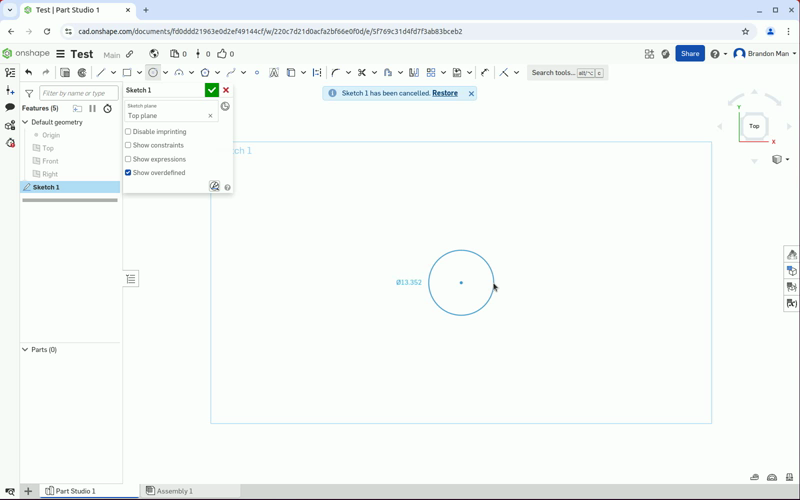
mouse_move(443, 263)
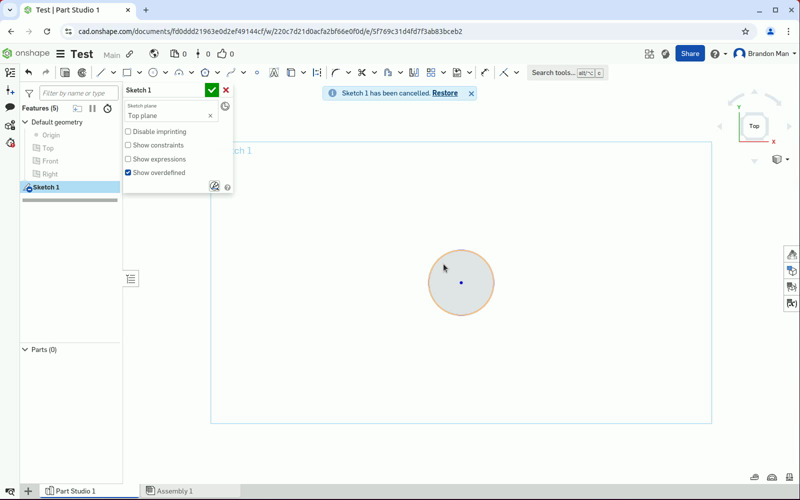
click(443, 263)
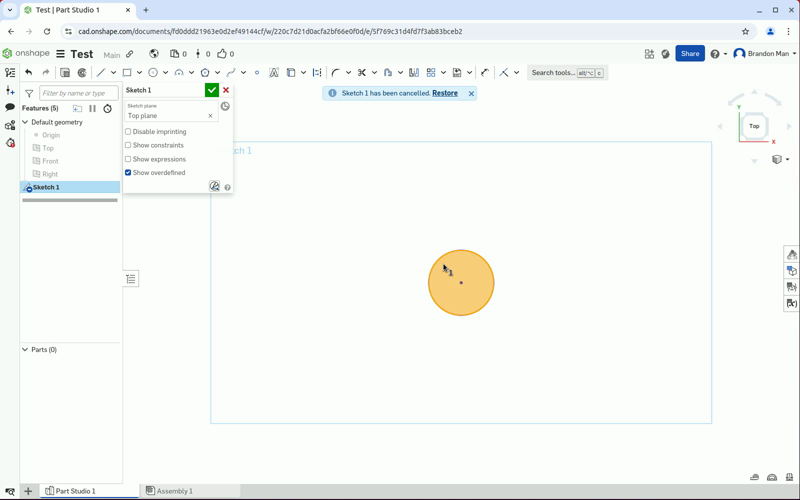
mouse_move(73, 352)
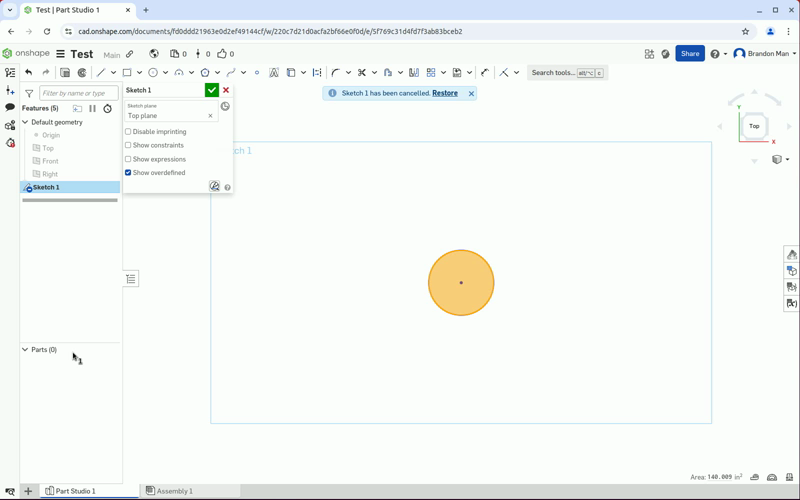
key(shift+y)
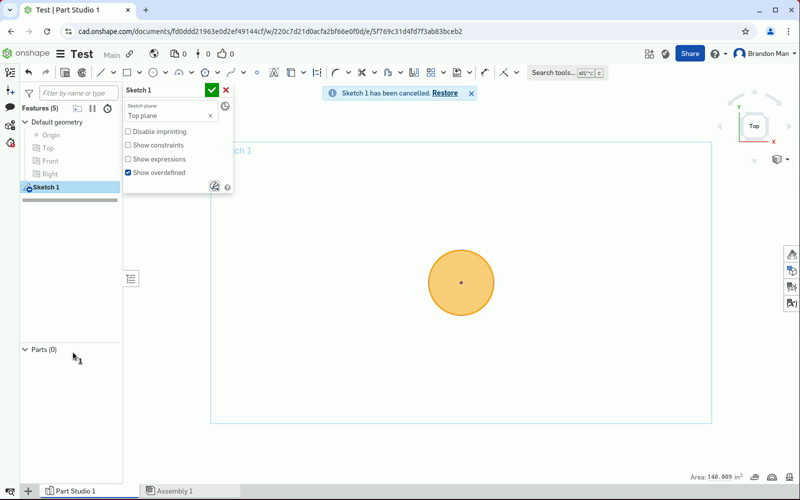
key(shift+e)
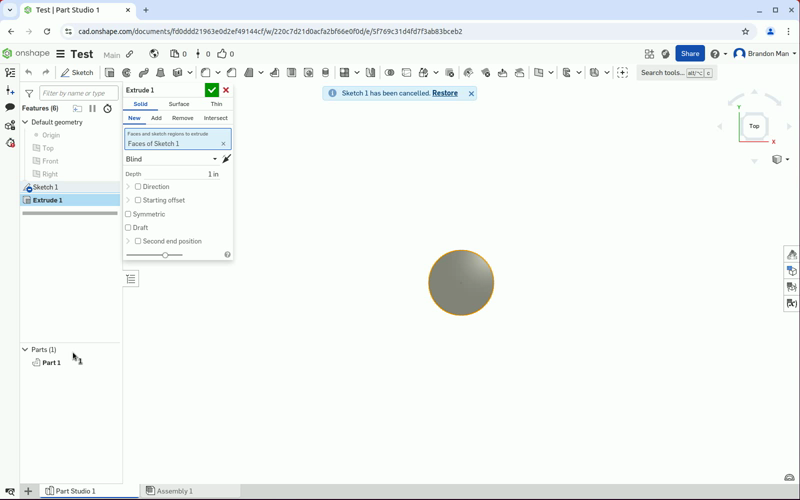
mouse_move(143, 106)
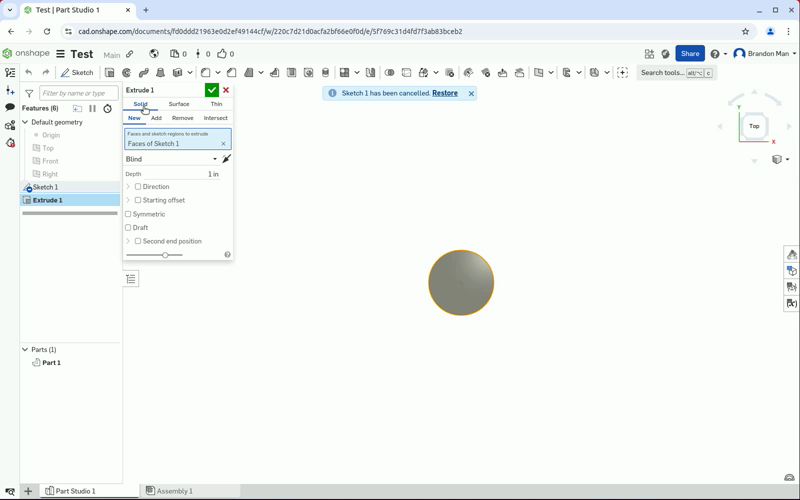
click(143, 106)
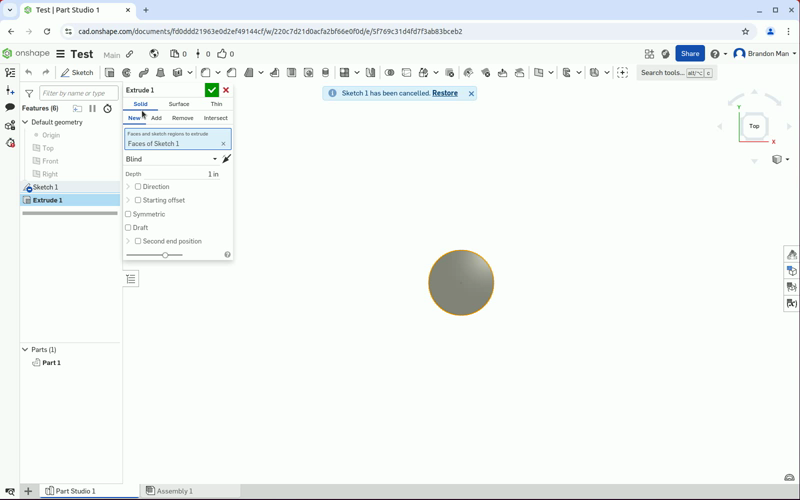
mouse_move(137, 120)
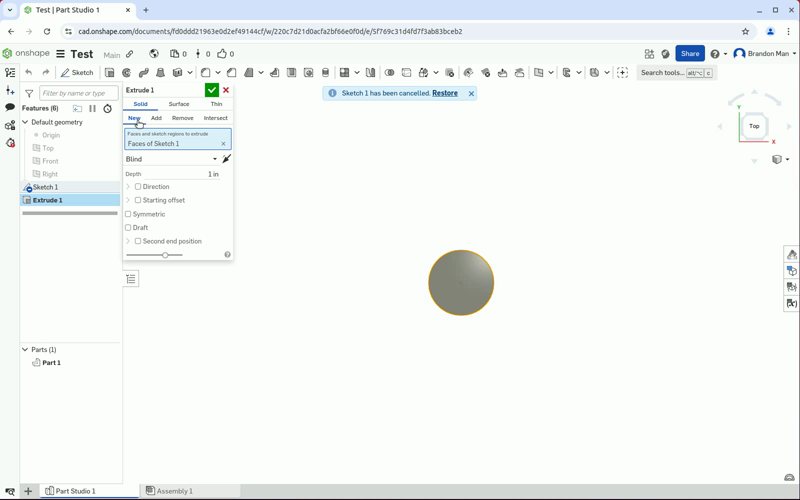
click(137, 120)
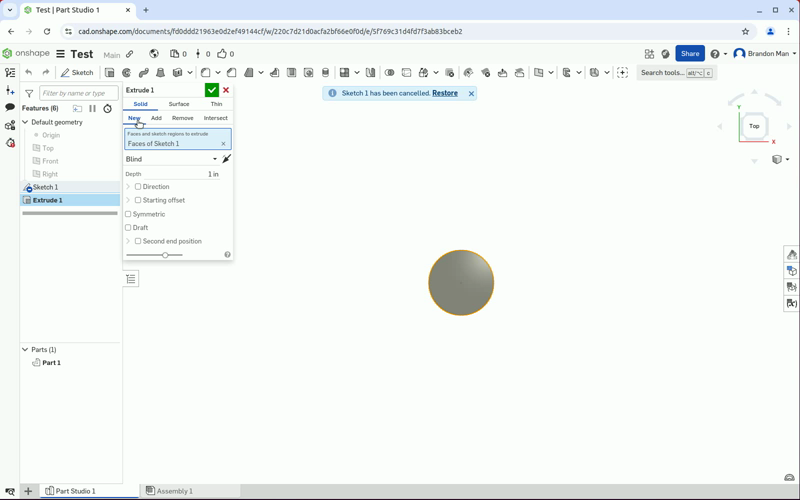
key(tab, 4)
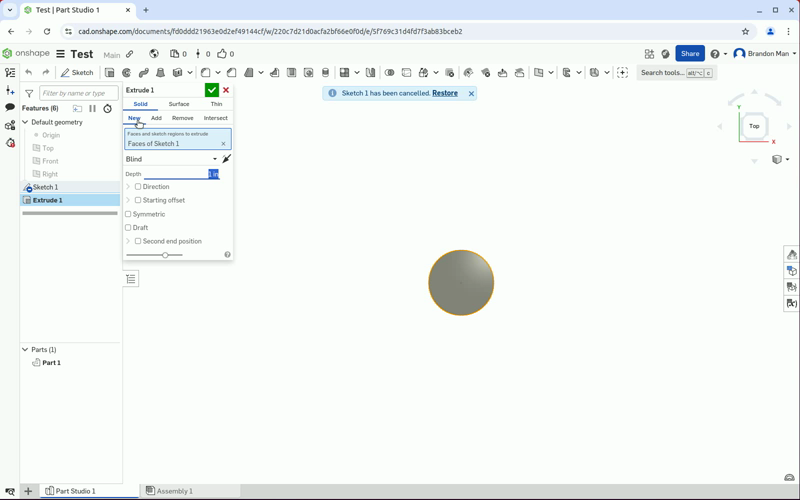
text(1.204)
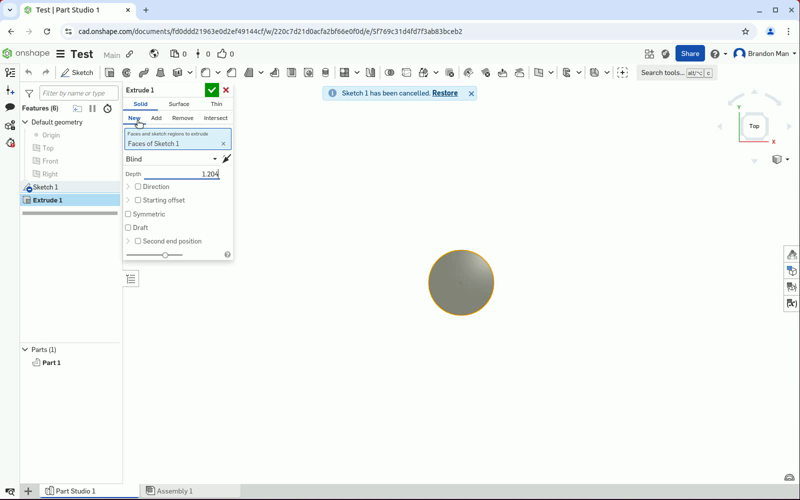
key(enter)
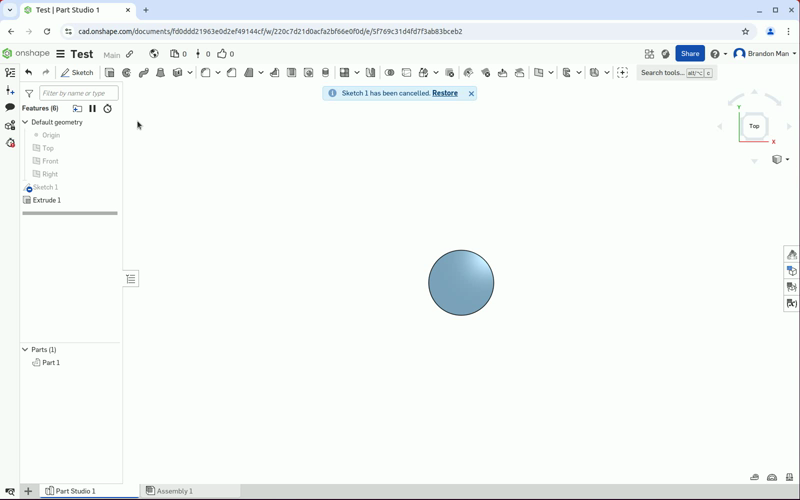
key(shift+h)
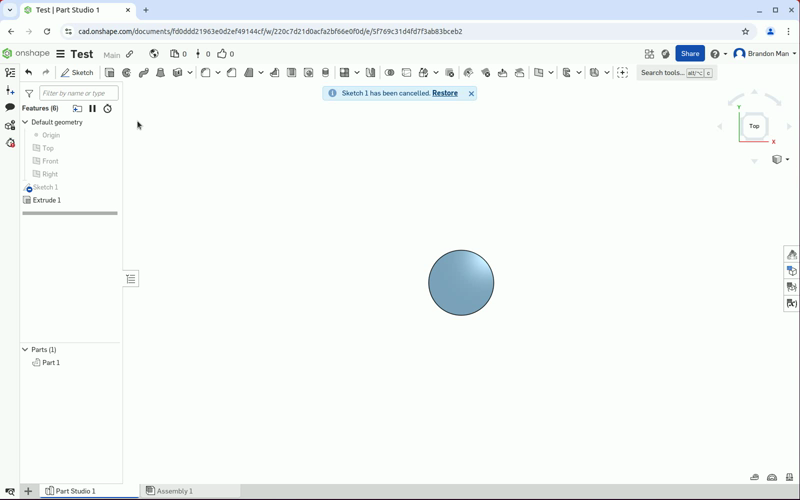
key(shift+h)
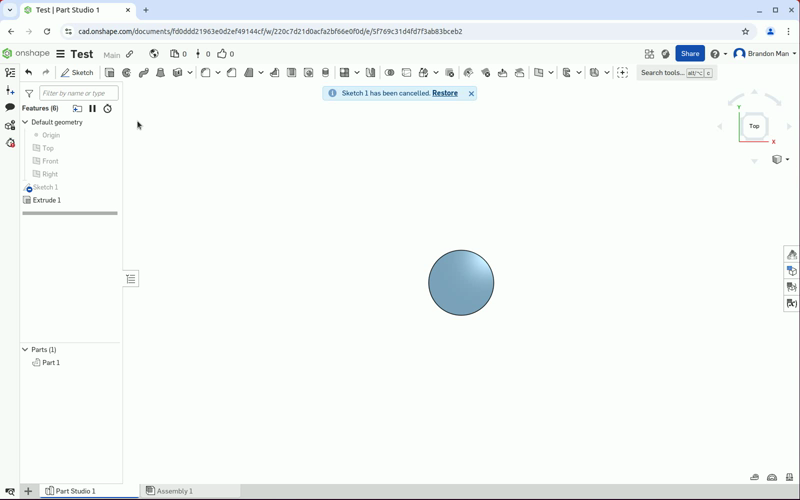
mouse_move(73, 189)
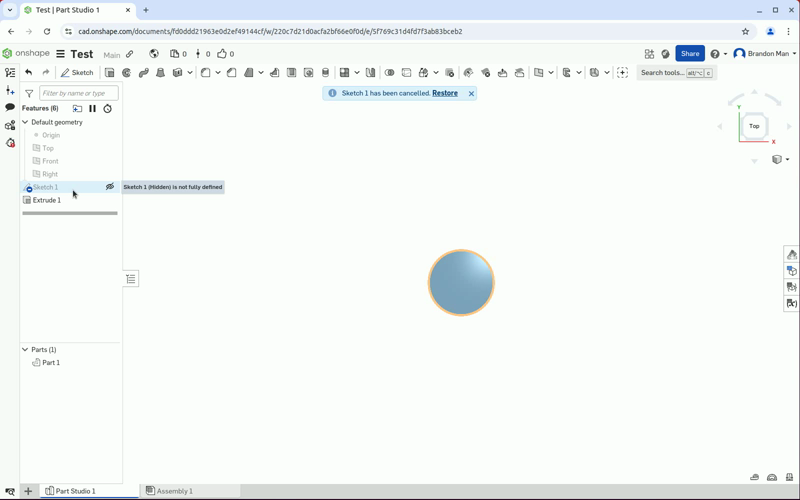
click(73, 189)
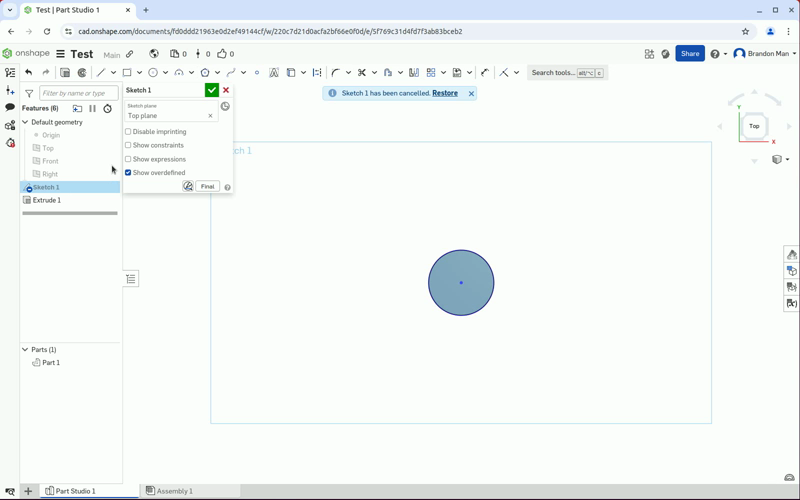
mouse_move(229, 92)
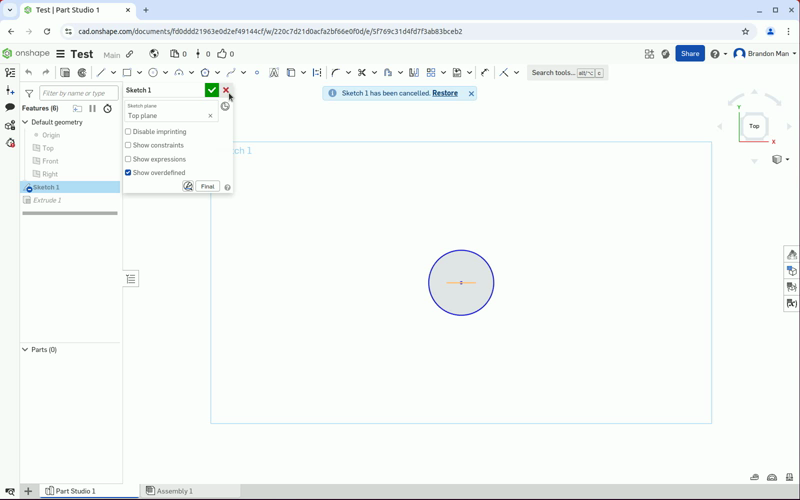
click(229, 92)
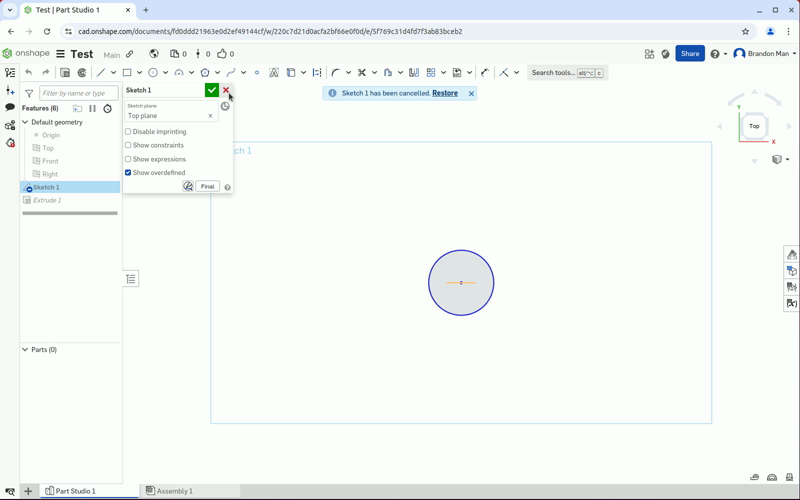
key(shift+s)
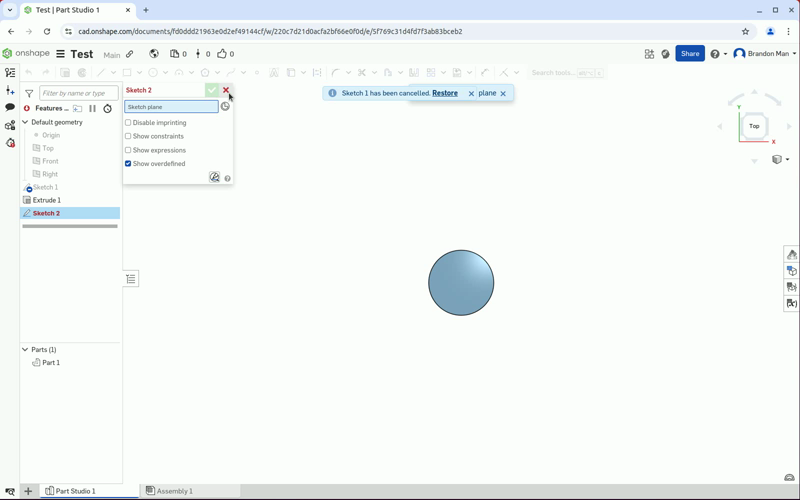
mouse_move(73, 150)
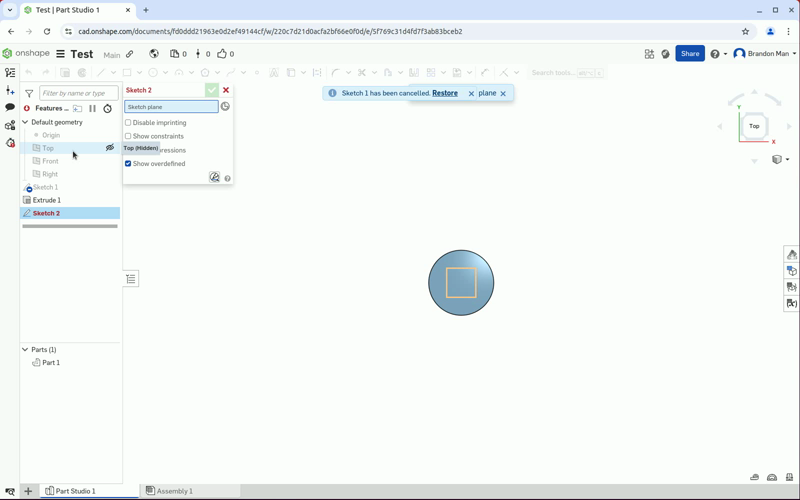
click(73, 150)
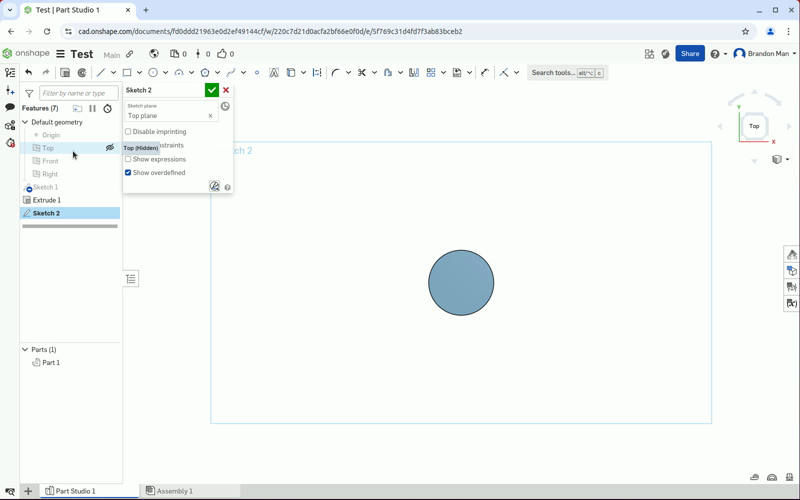
mouse_move(73, 352)
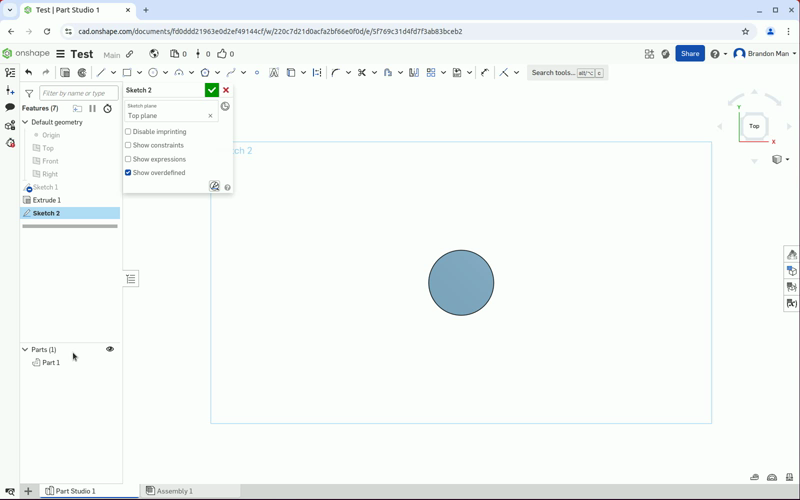
key(y)
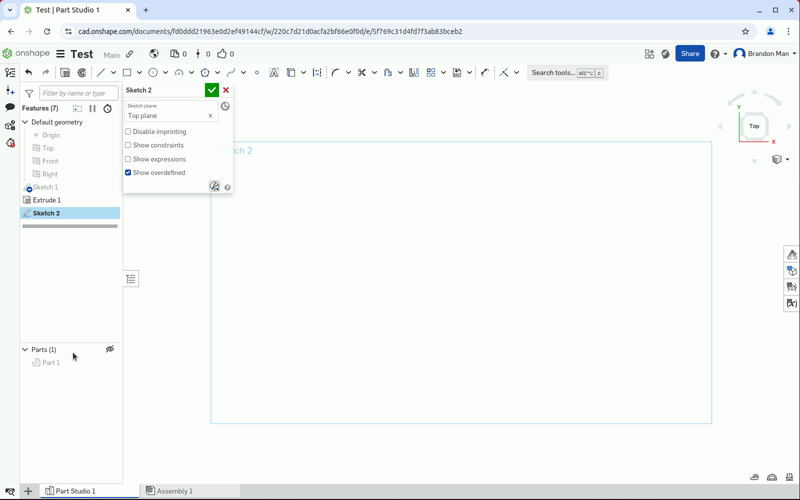
key(c)
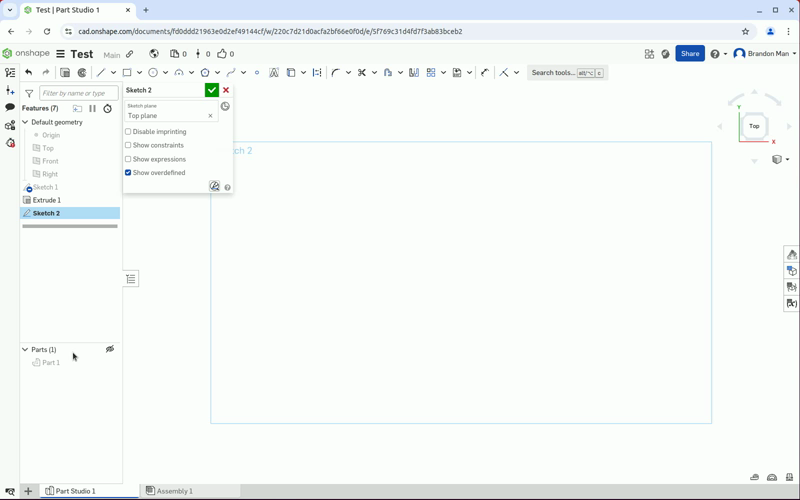
key_down(shift)
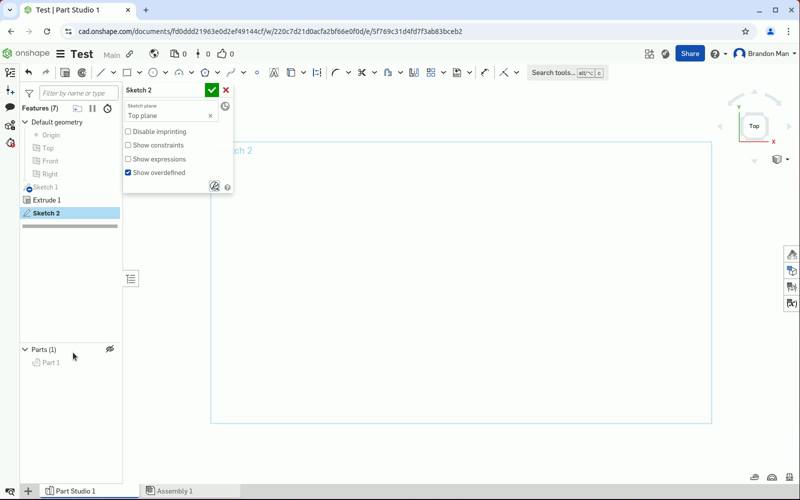
mouse_move(380, 282)
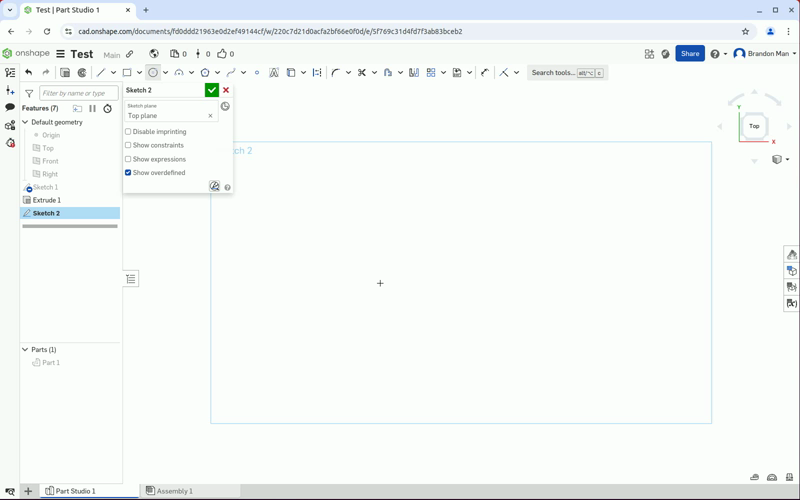
click(380, 282)
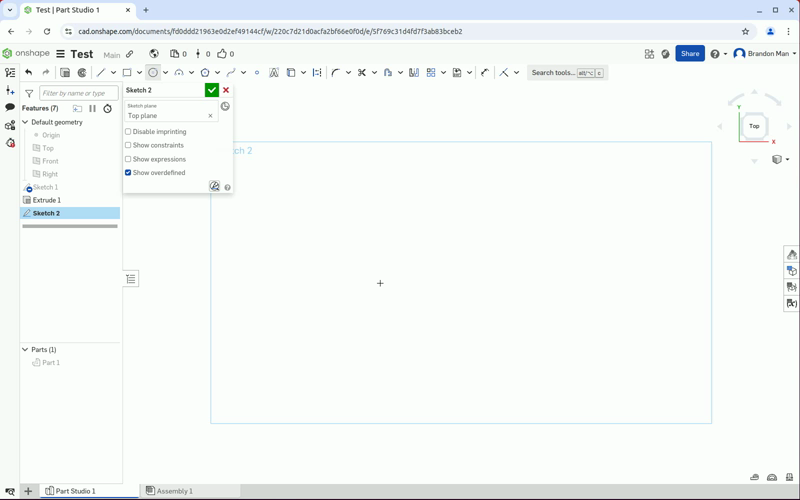
key_up(shift)
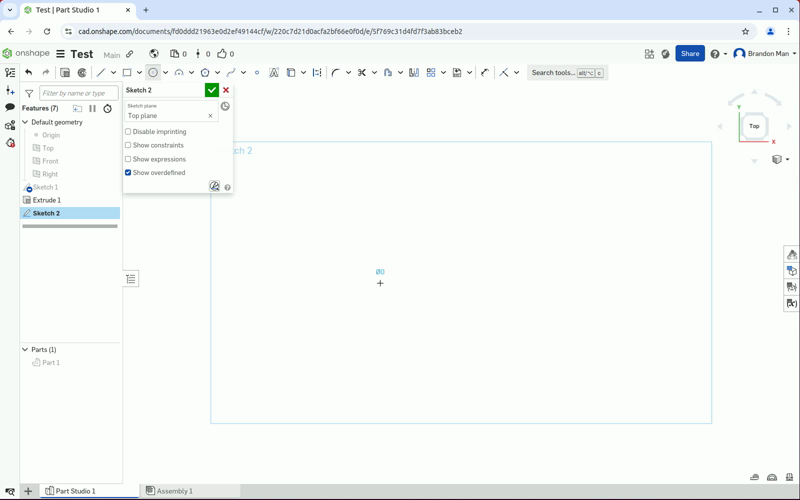
mouse_move(412, 282)
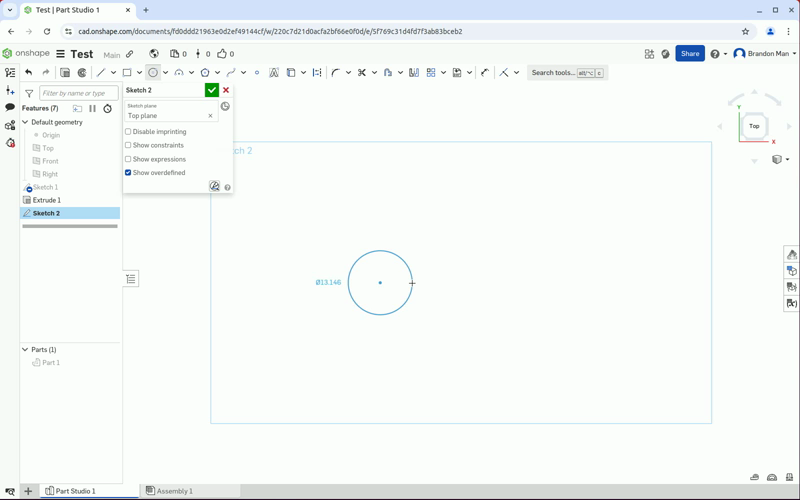
click(412, 282)
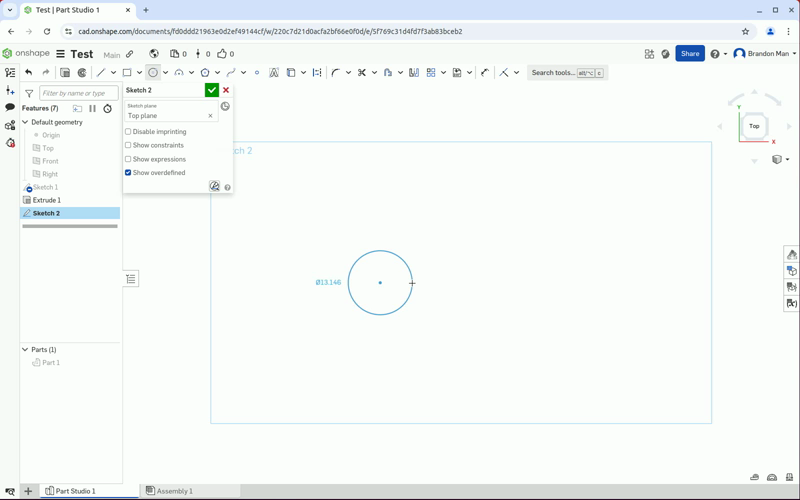
key(esc)
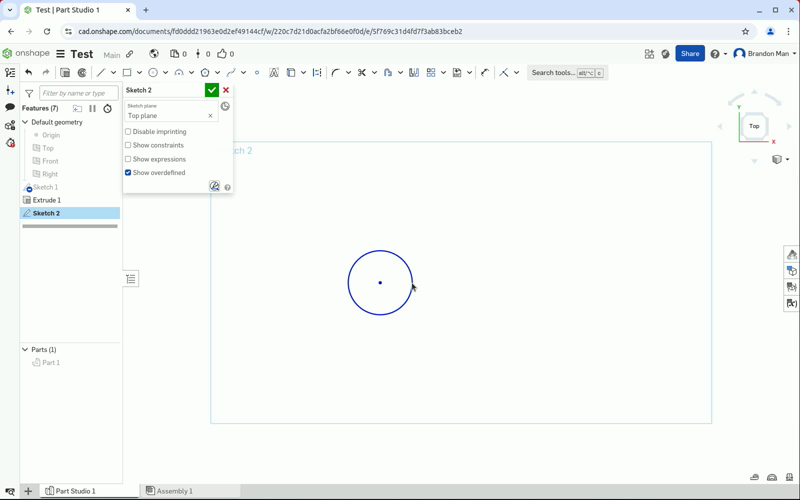
mouse_move(351, 279)
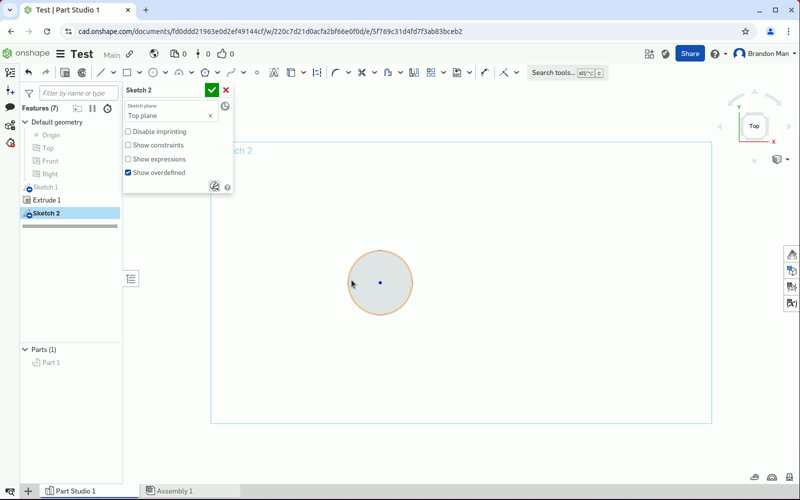
click(351, 279)
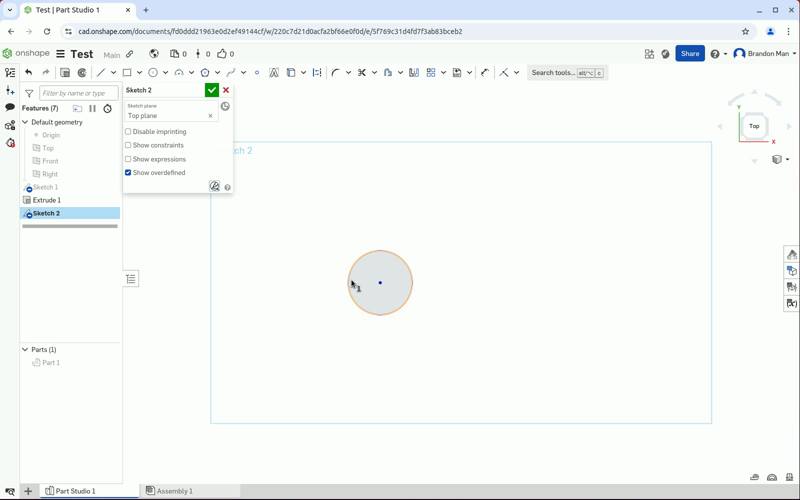
mouse_move(73, 352)
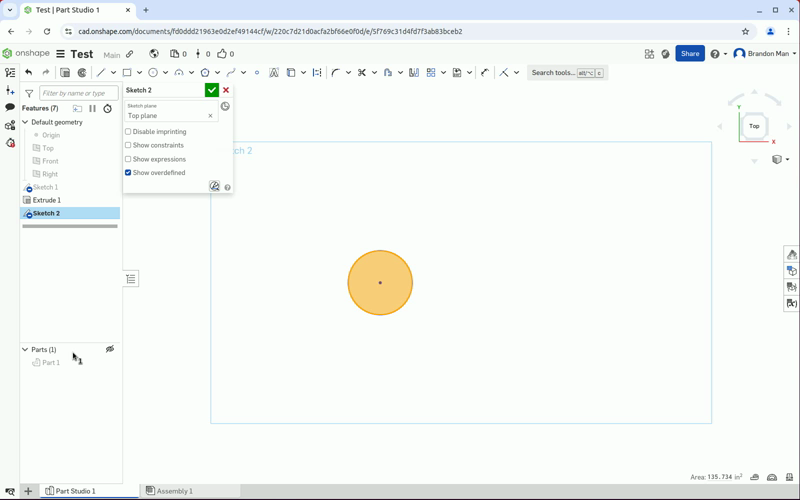
key(shift+y)
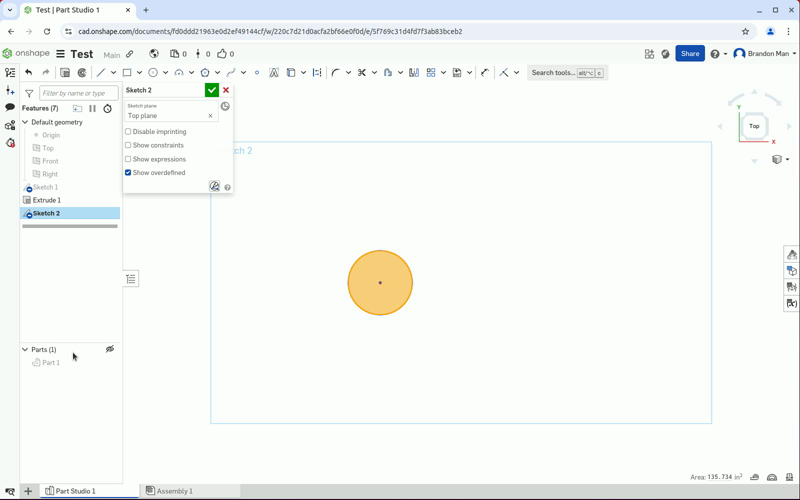
key(shift+e)
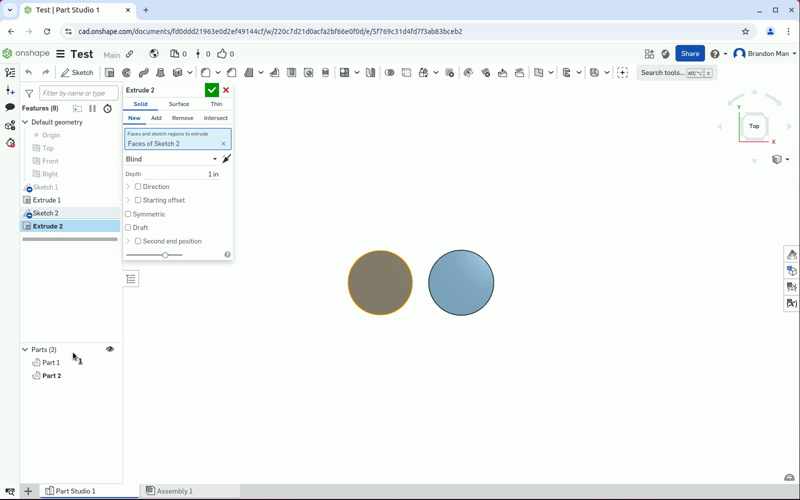
mouse_move(143, 106)
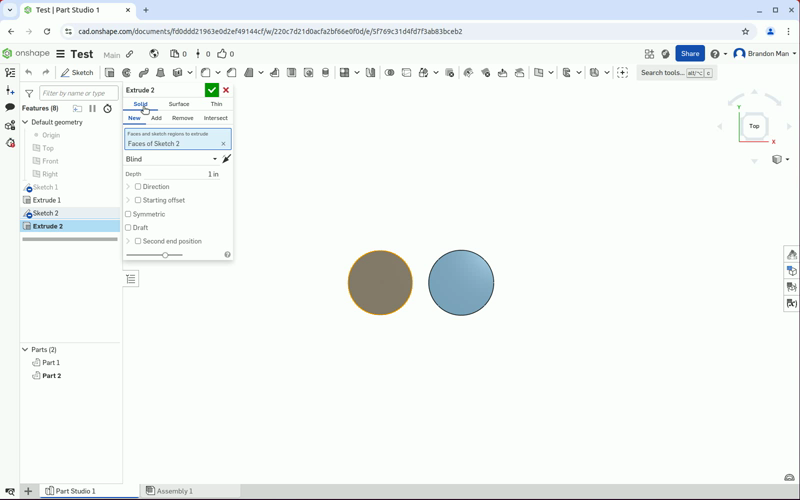
click(143, 106)
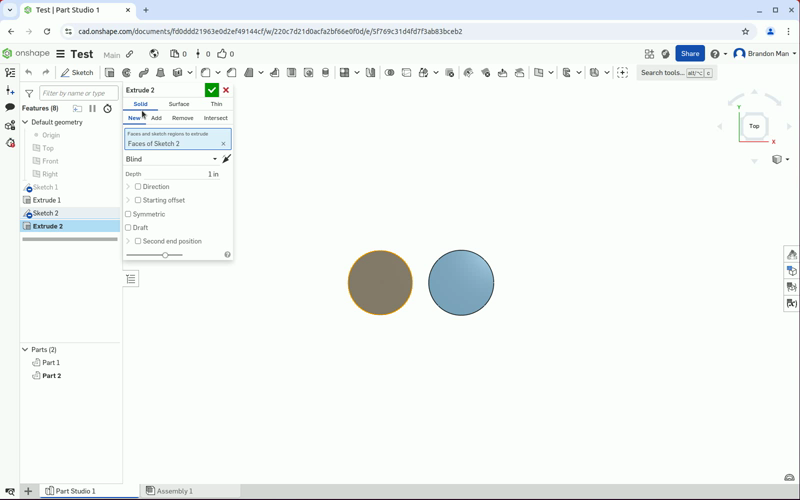
mouse_move(137, 120)
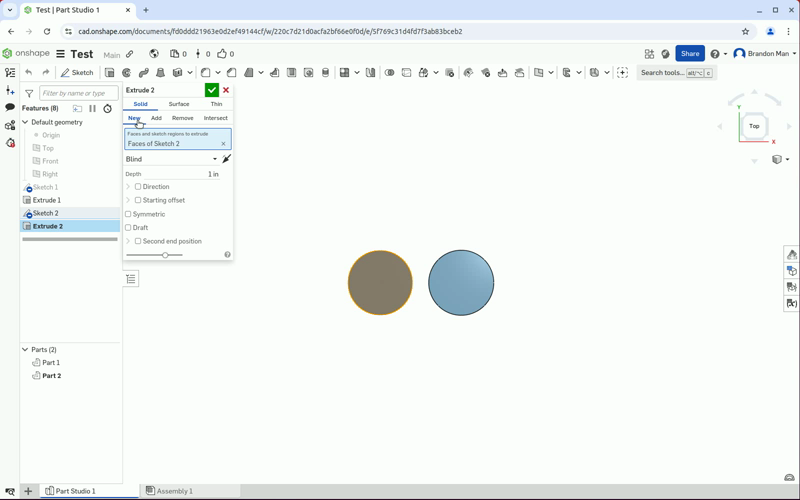
click(137, 120)
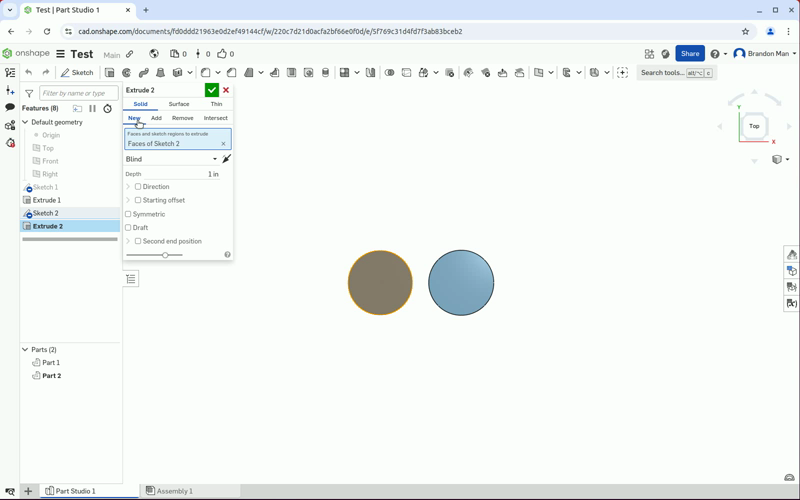
key(tab, 4)
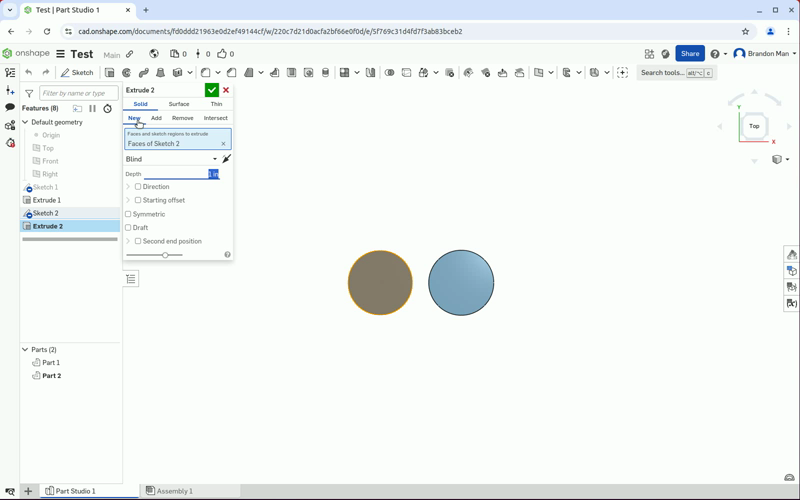
text(1.204)
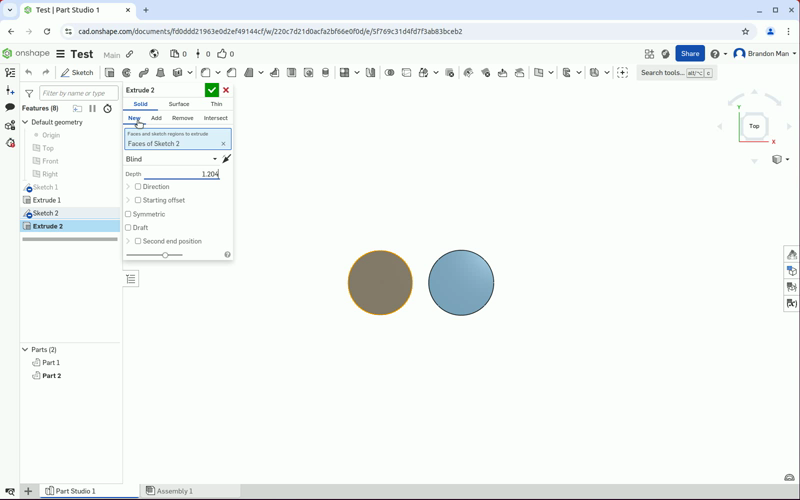
key(enter)
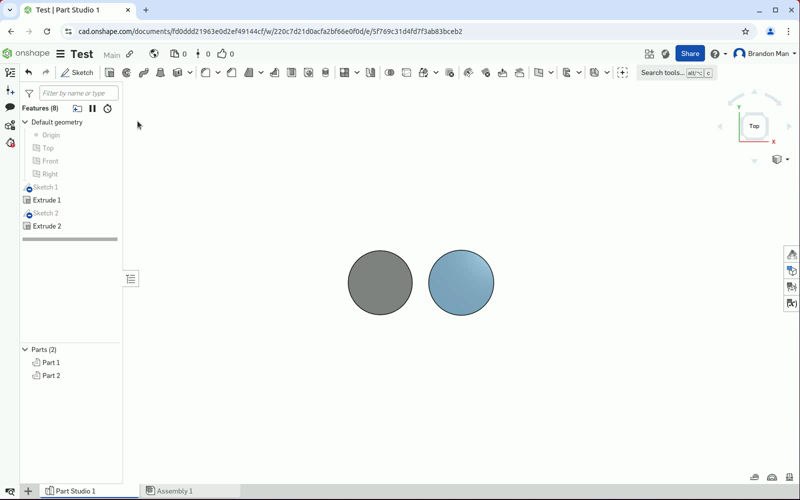
key(shift+h)
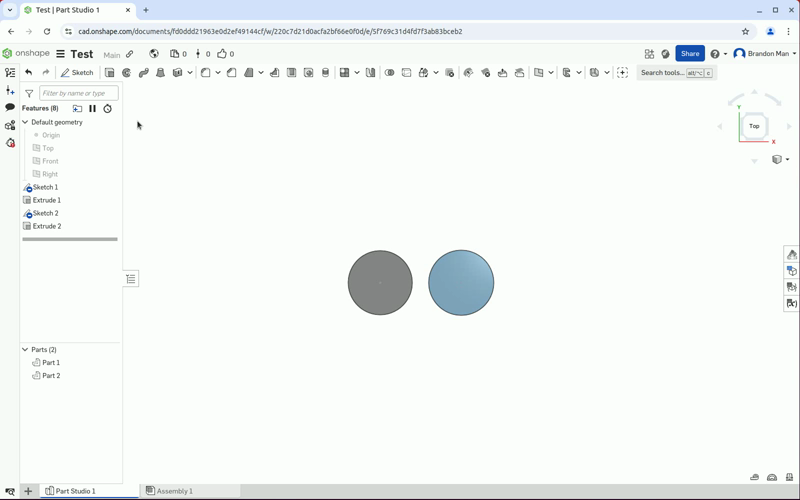
key(shift+h)
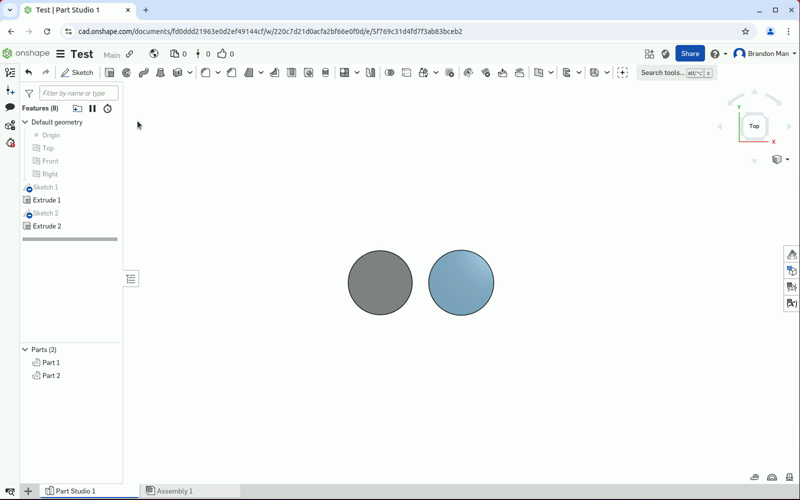
mouse_move(73, 189)
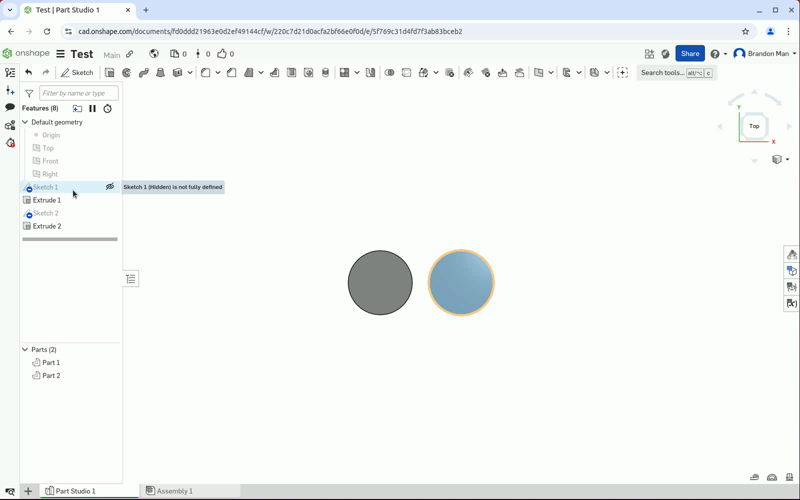
click(73, 189)
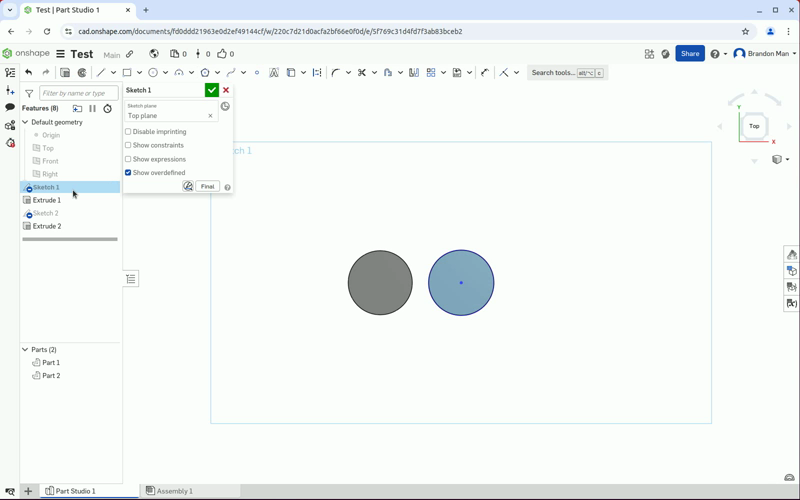
mouse_move(229, 92)
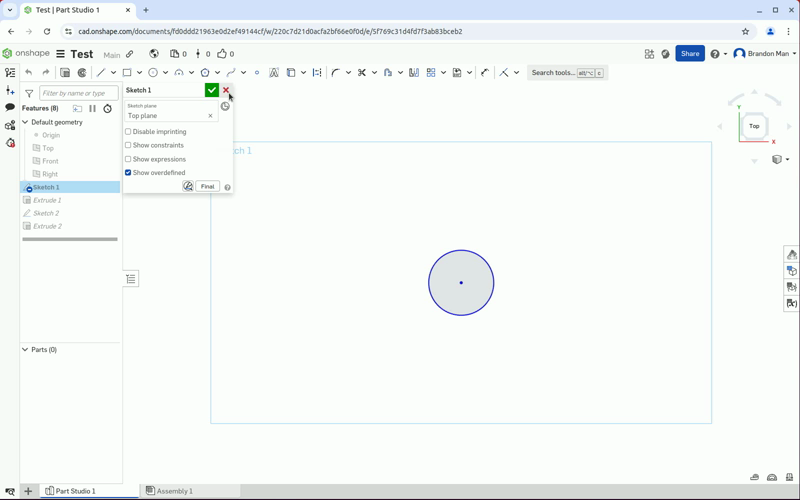
click(229, 92)
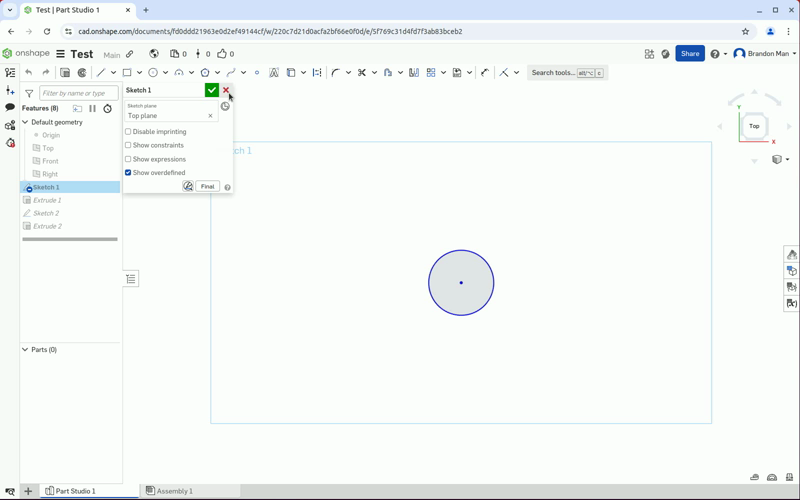
key(shift+s)
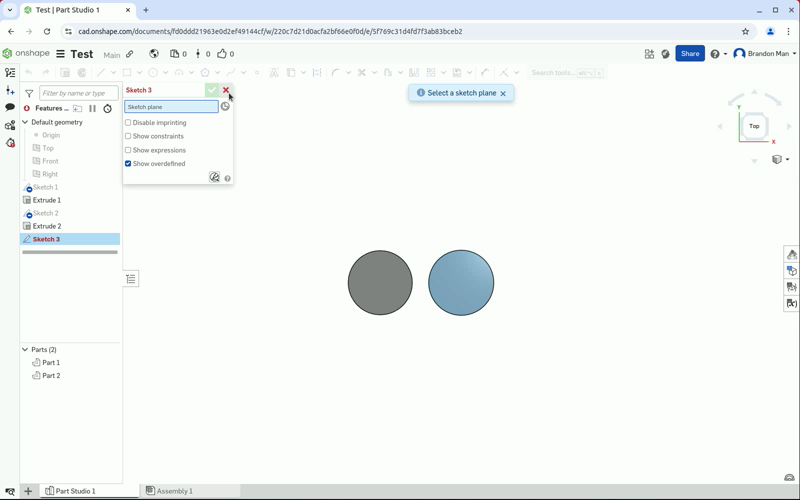
mouse_move(73, 150)
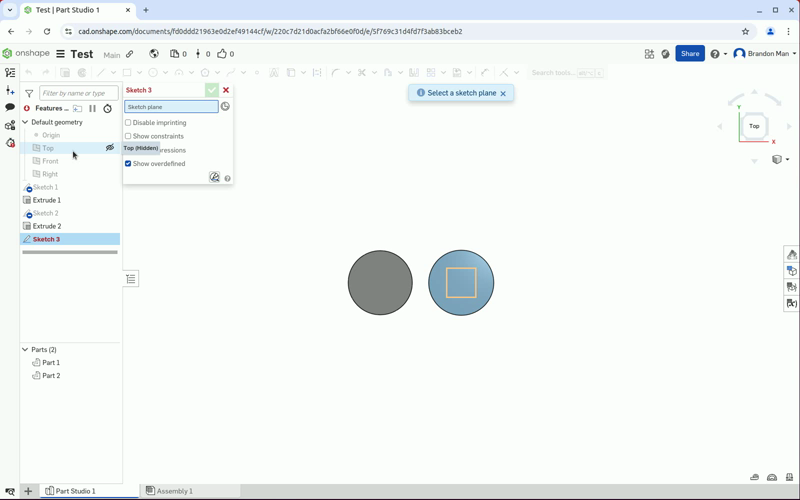
click(73, 150)
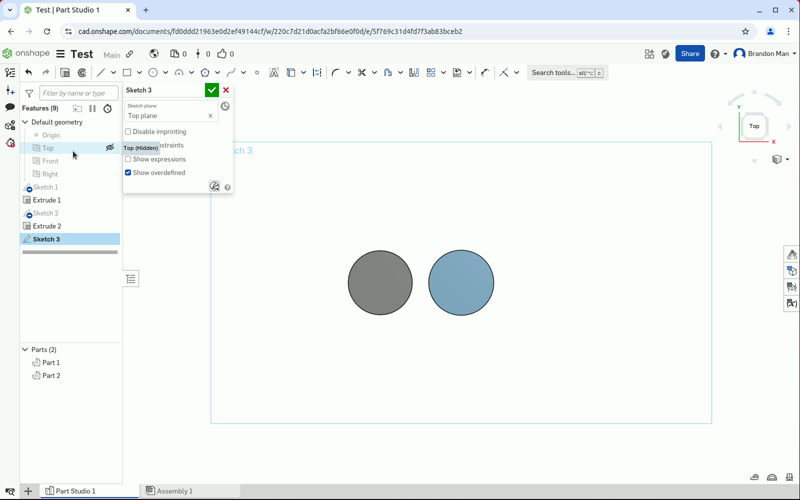
mouse_move(73, 352)
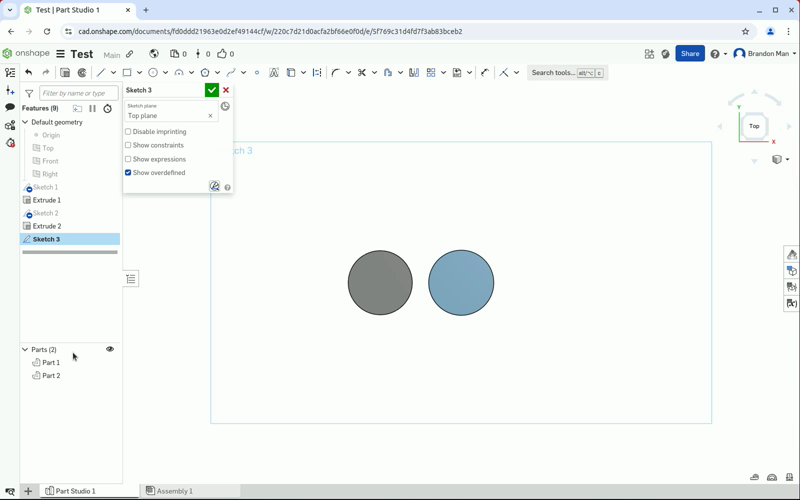
key(y)
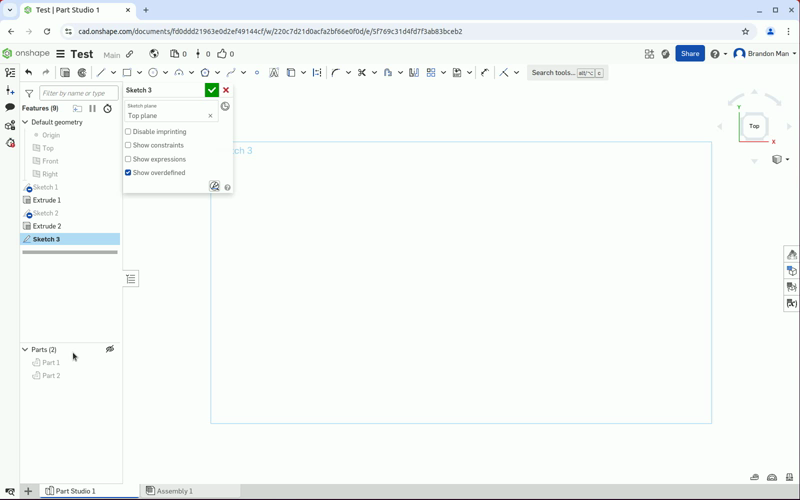
key(c)
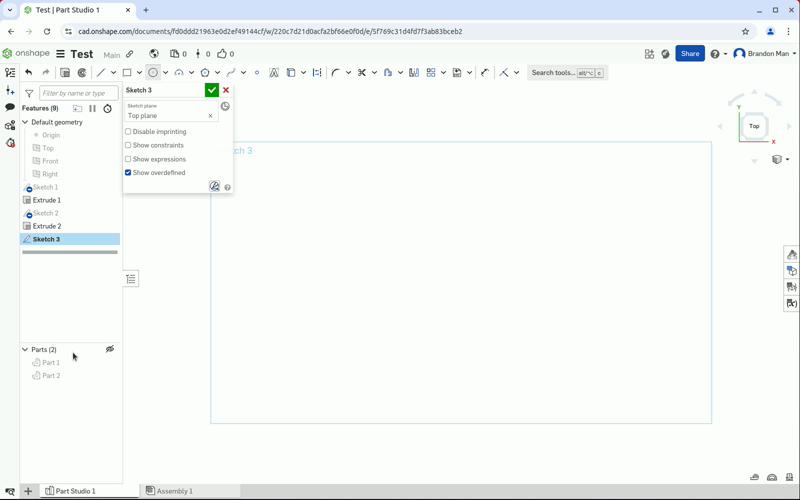
key_down(shift)
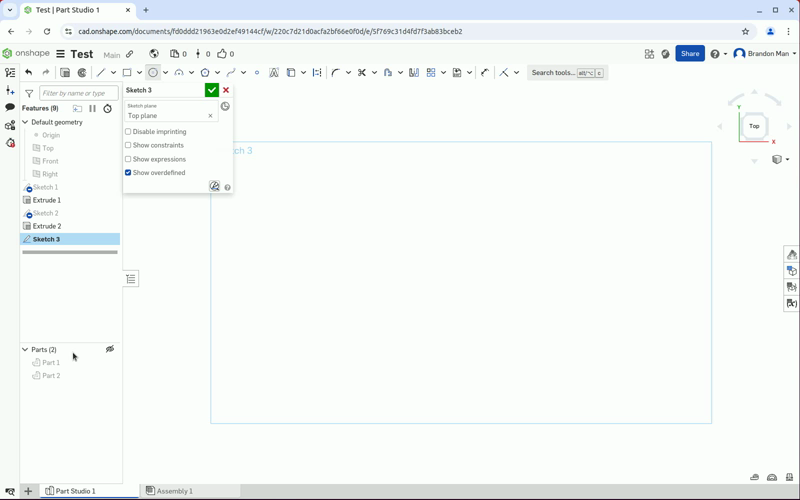
mouse_move(461, 282)
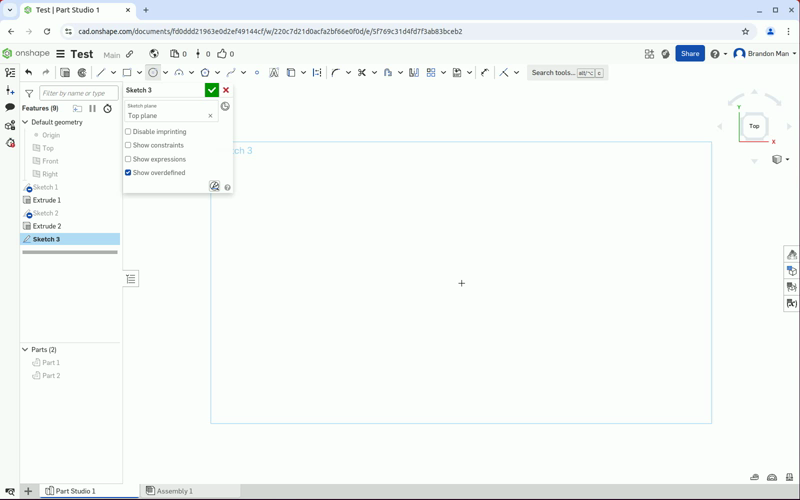
click(461, 282)
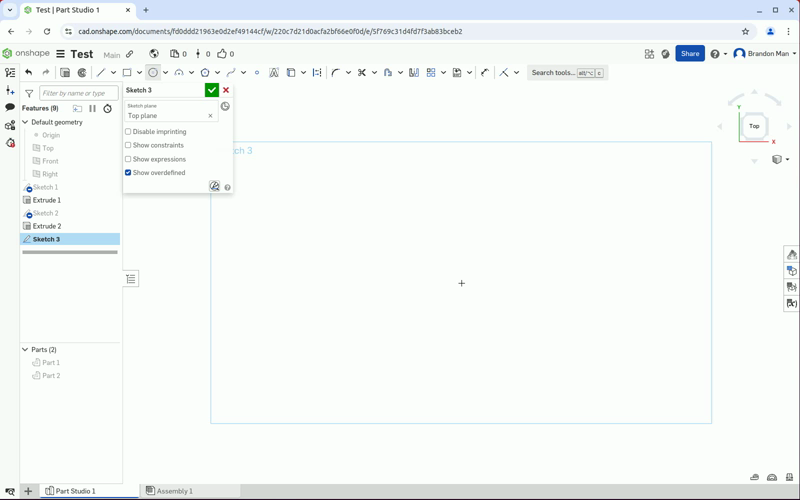
key_up(shift)
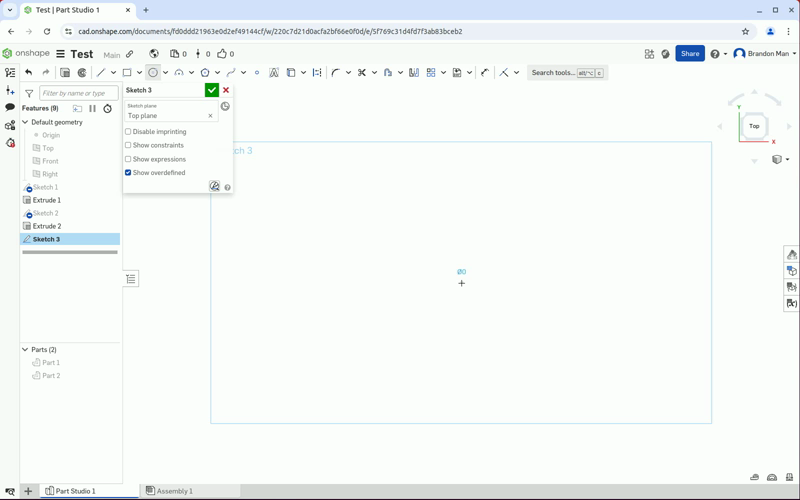
mouse_move(486, 282)
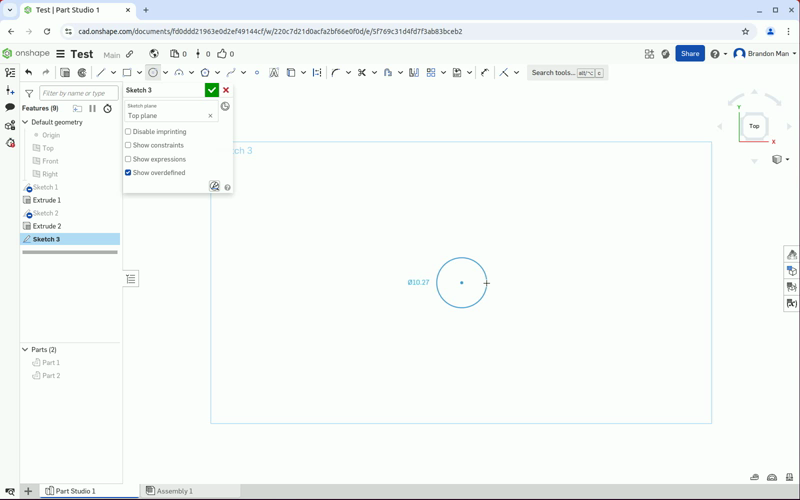
click(486, 282)
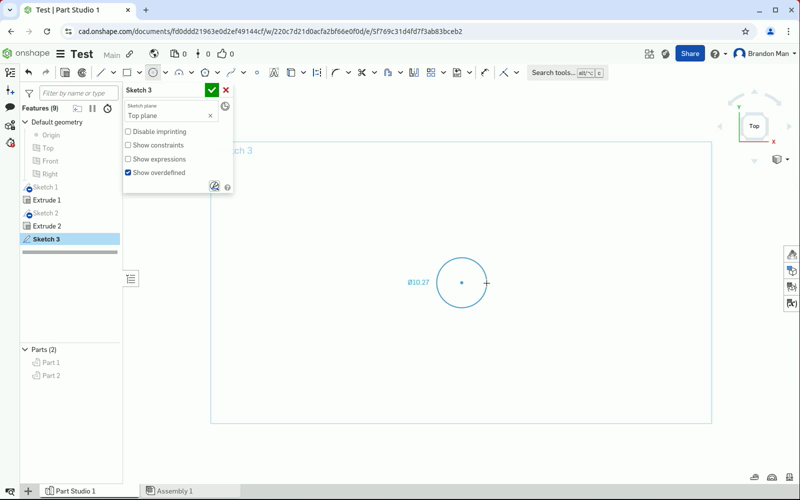
key(esc)
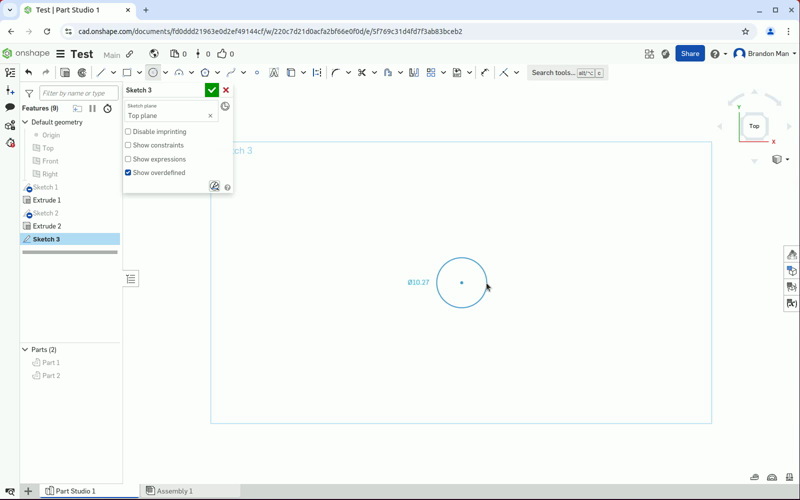
mouse_move(454, 279)
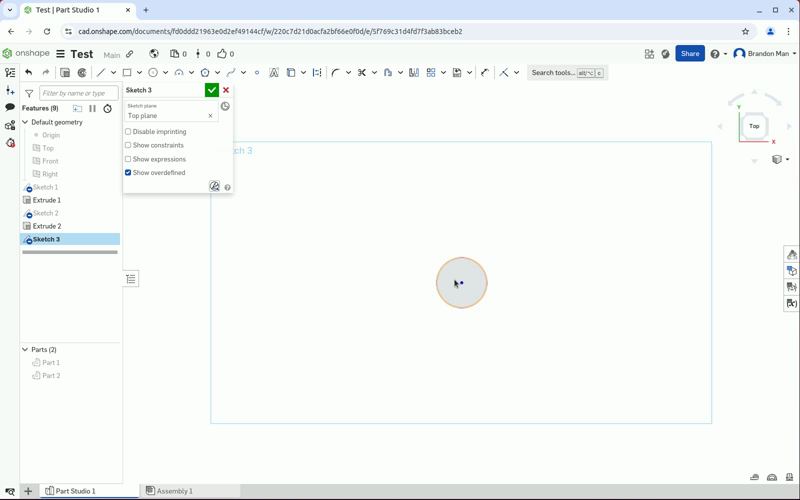
click(454, 279)
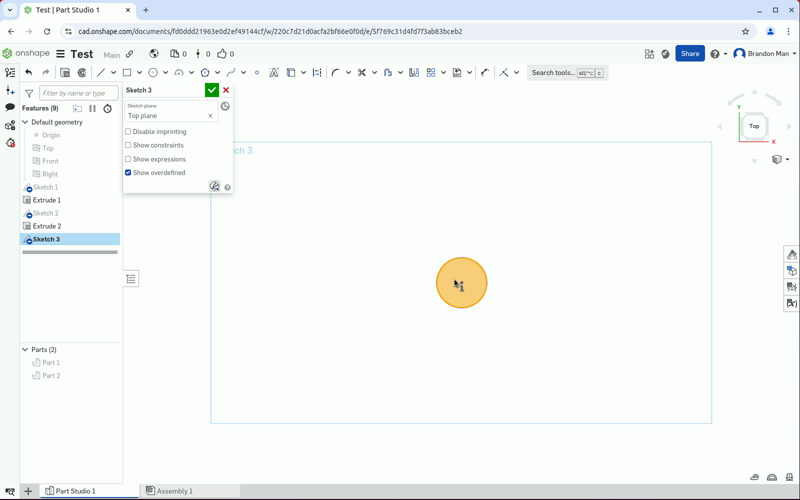
mouse_move(73, 352)
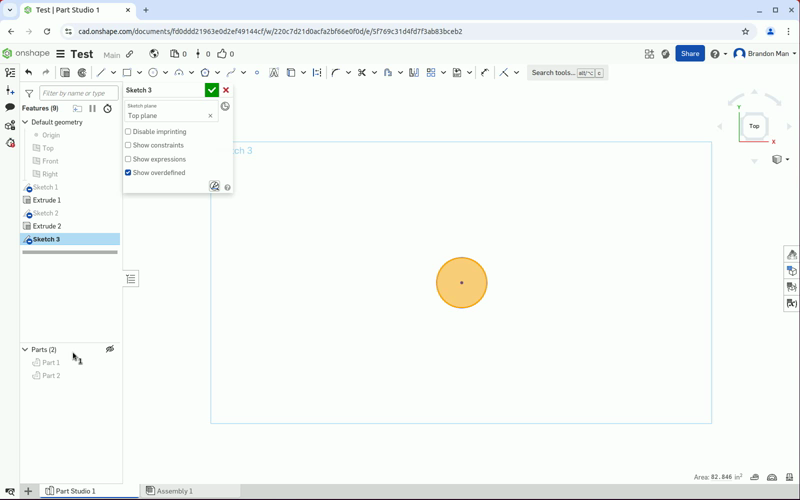
key(shift+y)
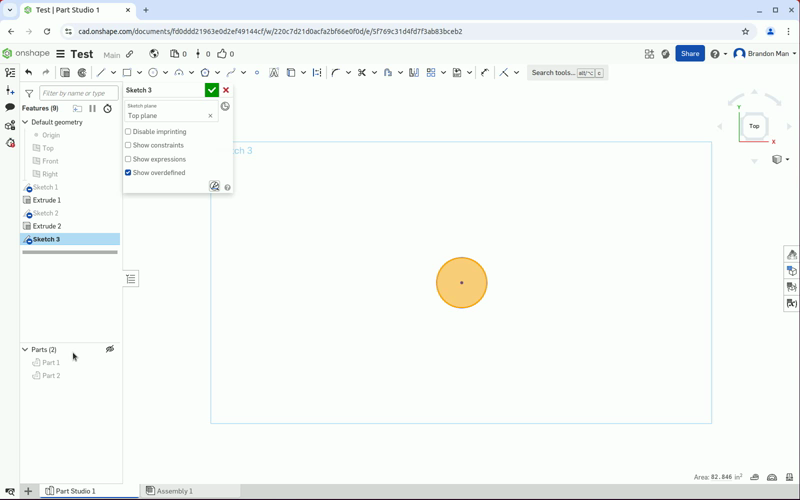
key(shift+e)
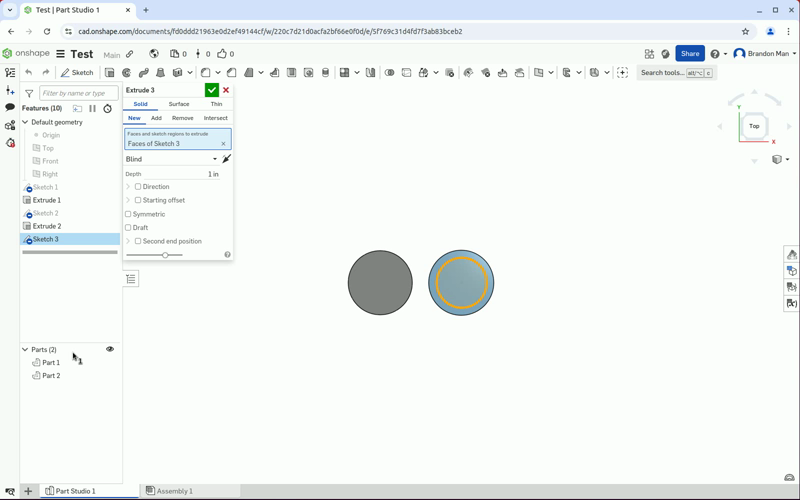
mouse_move(143, 106)
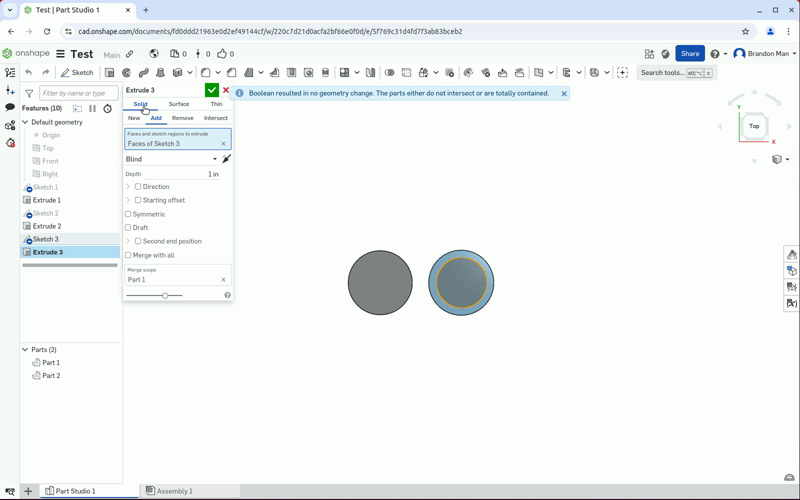
click(143, 106)
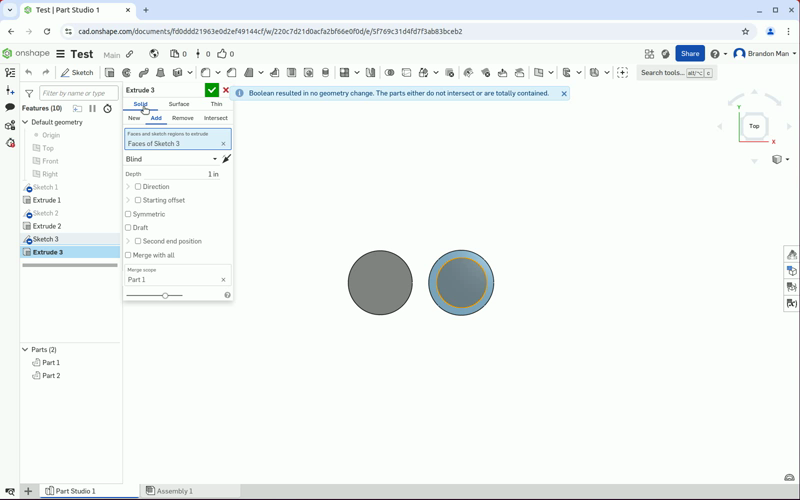
mouse_move(137, 120)
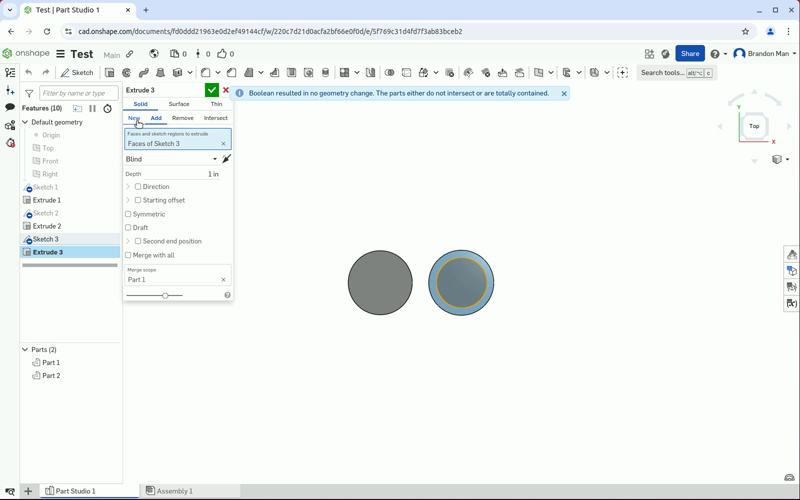
click(137, 120)
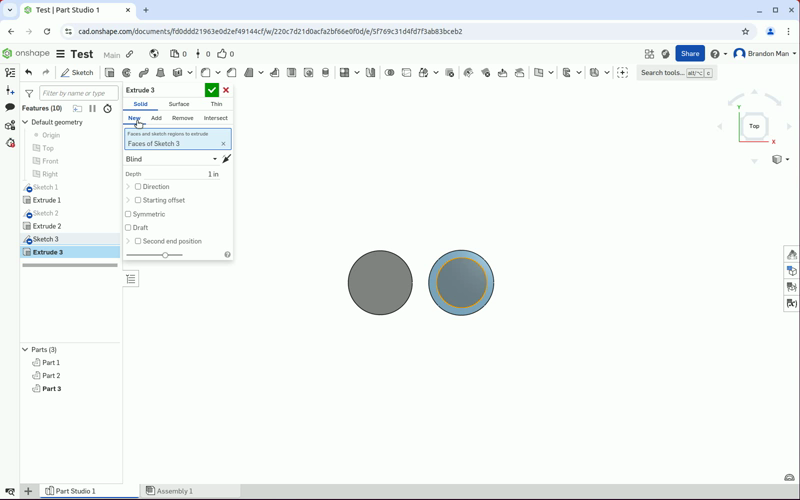
key(tab, 4)
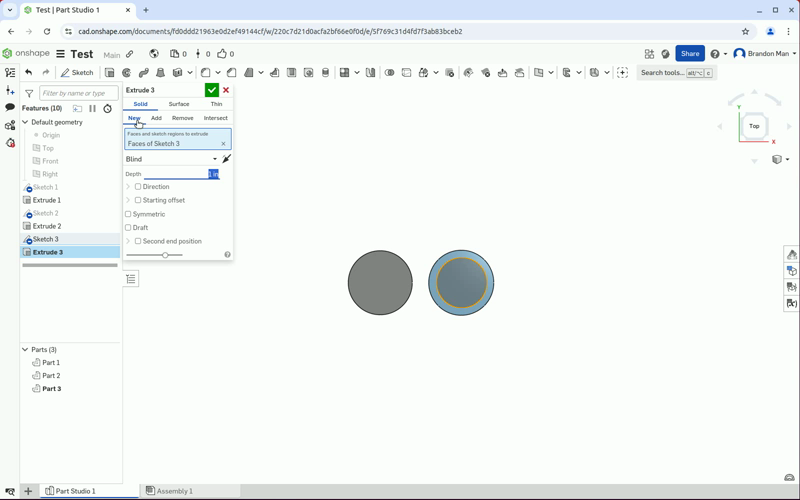
text(12.998)
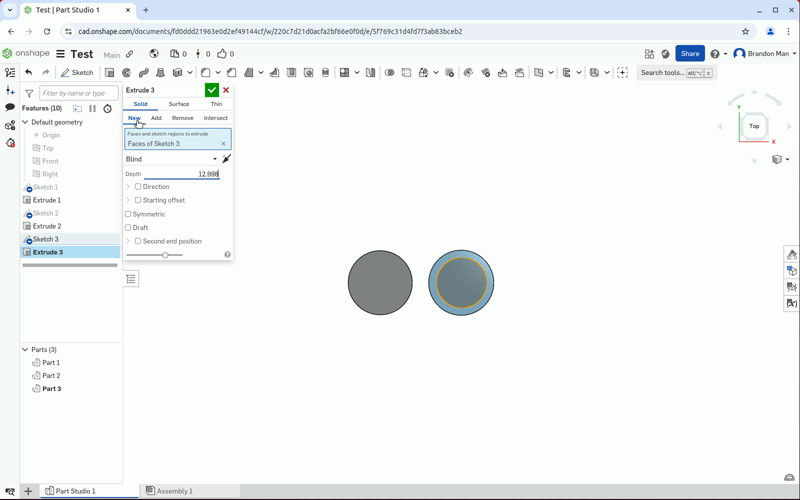
key(enter)
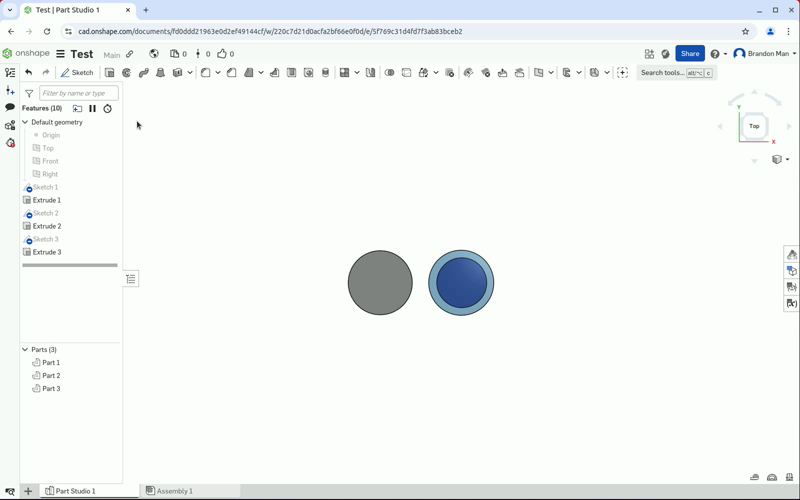
key(shift+h)
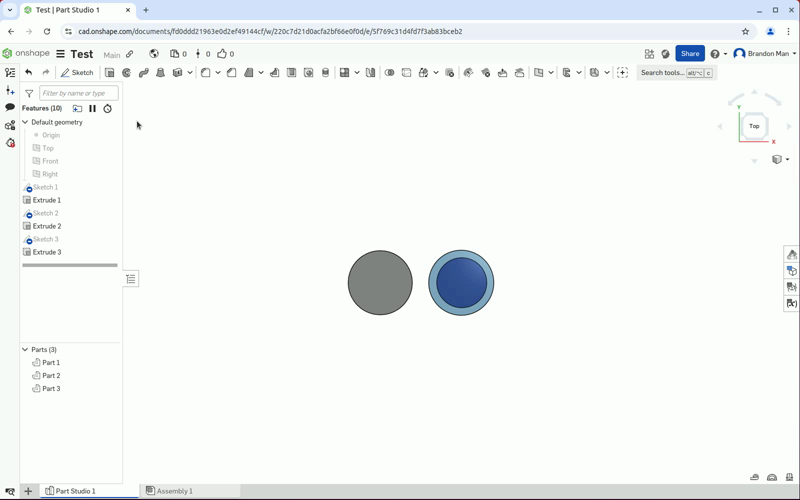
key(shift+h)
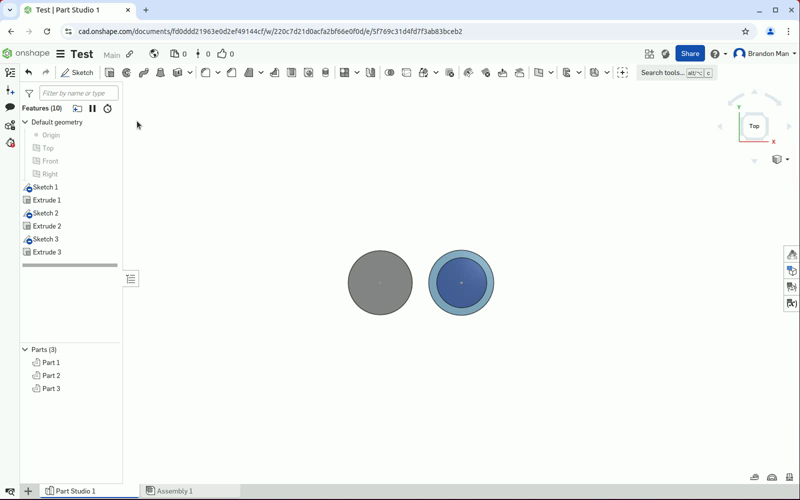
key(shift+7)
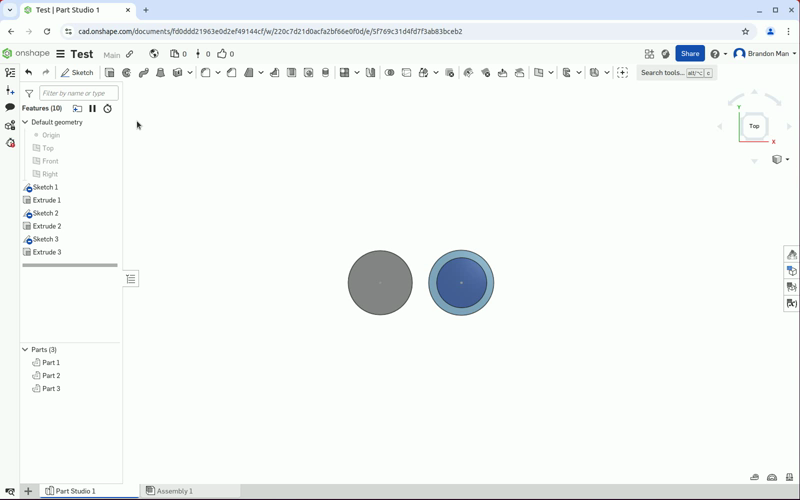
key(up, 3)
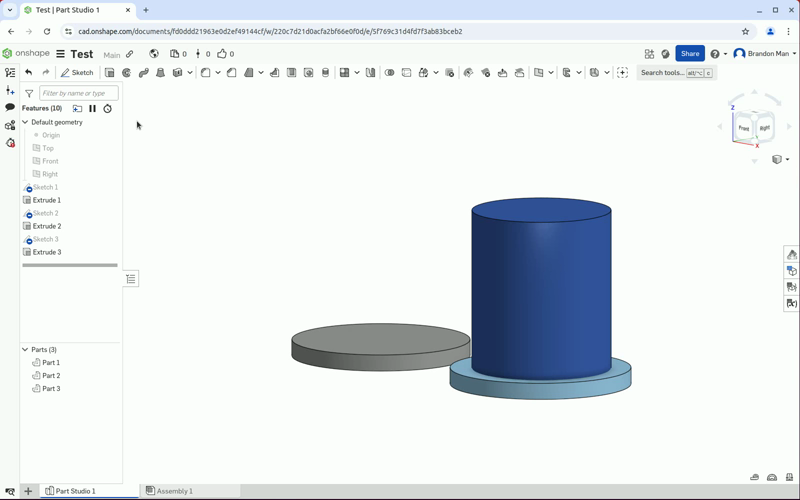
key(left, 3)
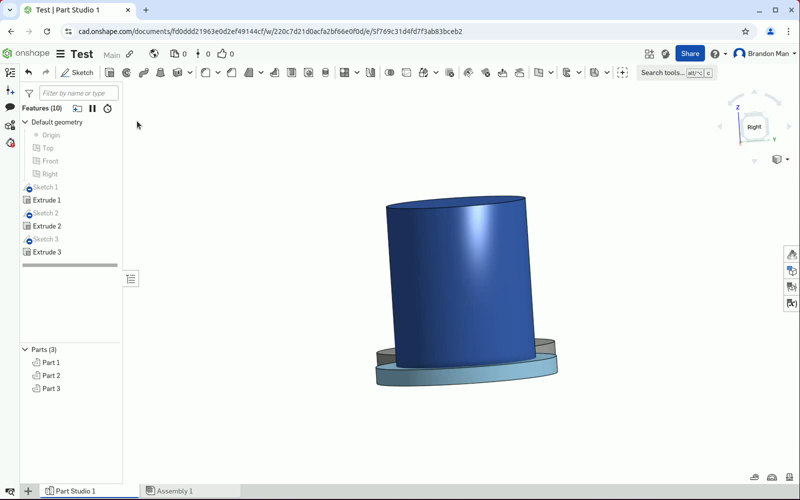
key(right, 3)
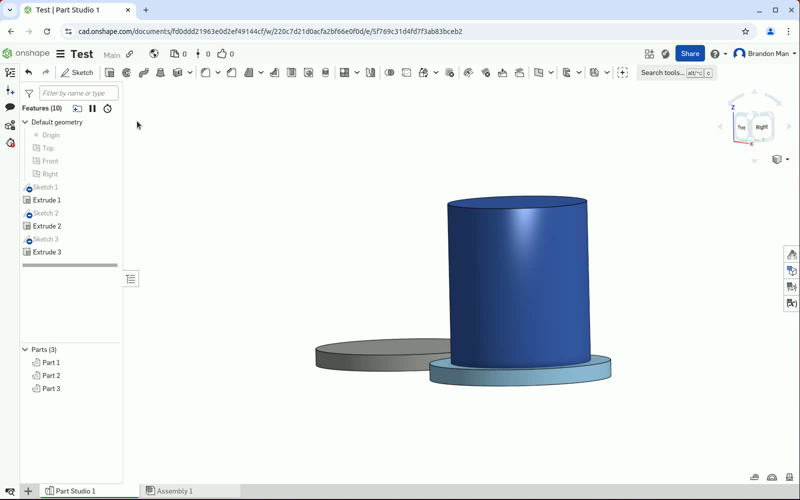
key(down, 3)
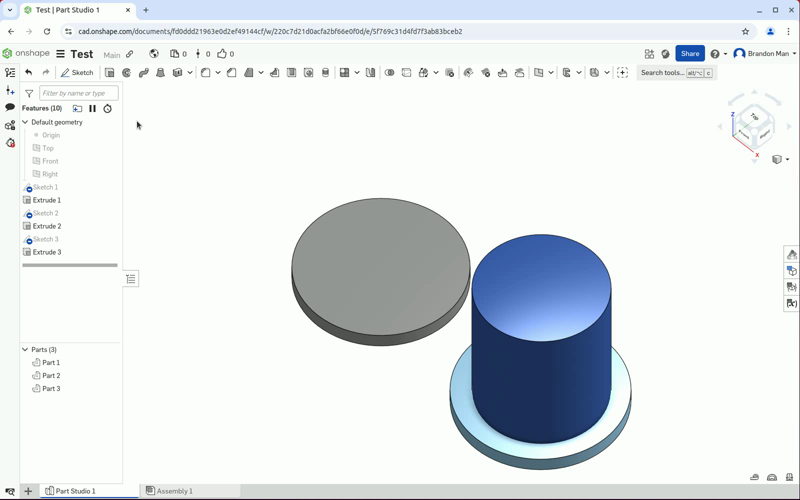
mouse_move(73, 189)
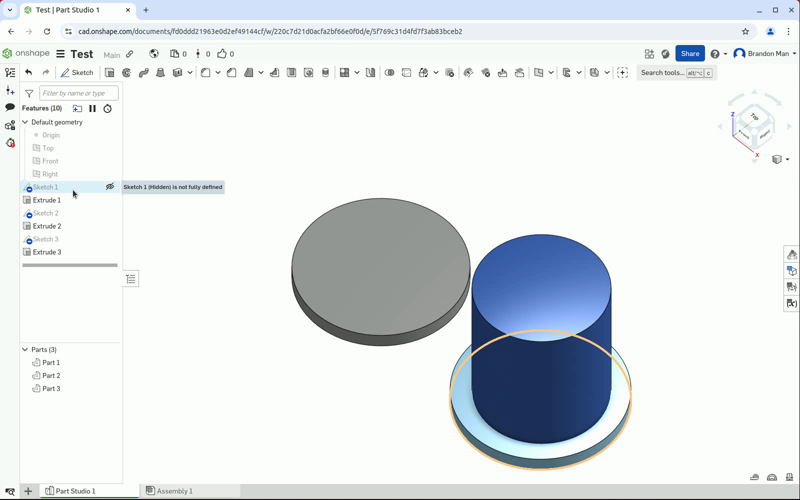
click(73, 189)